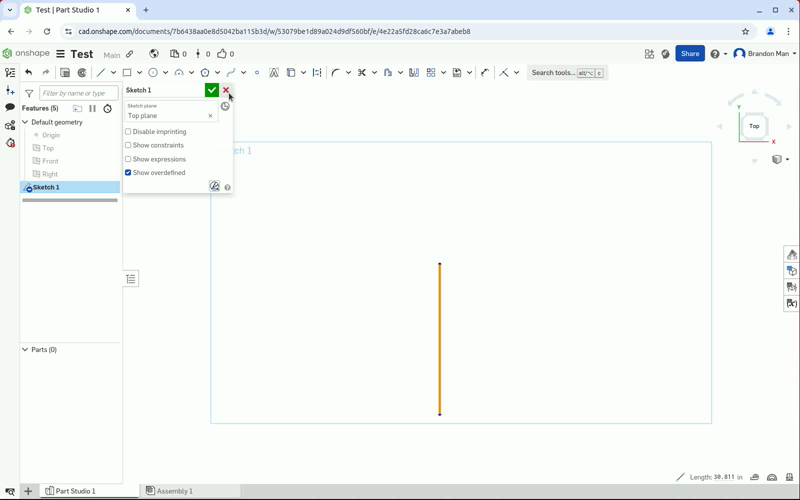
key(shift+h)
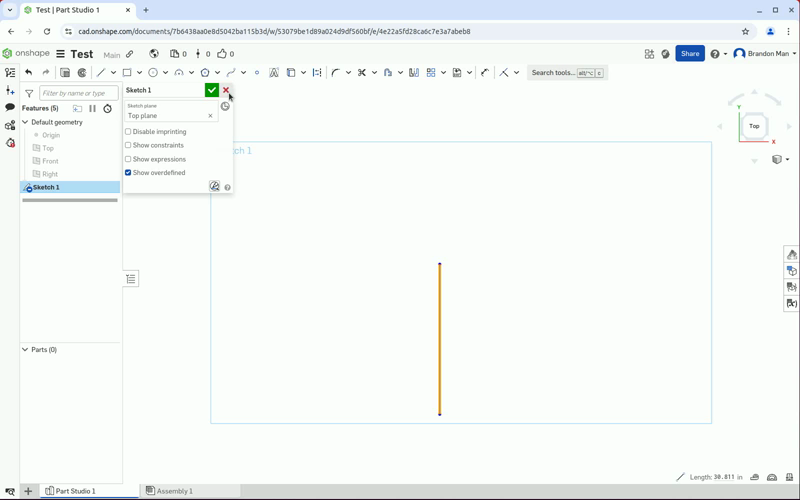
key(shift+s)
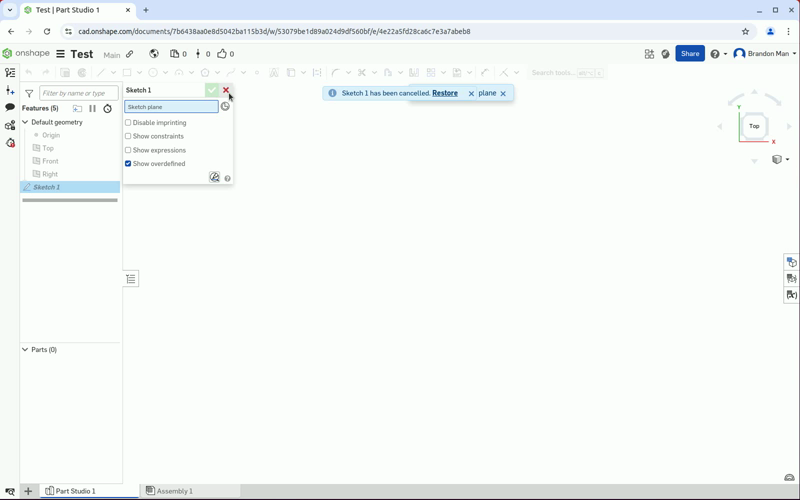
mouse_move(73, 150)
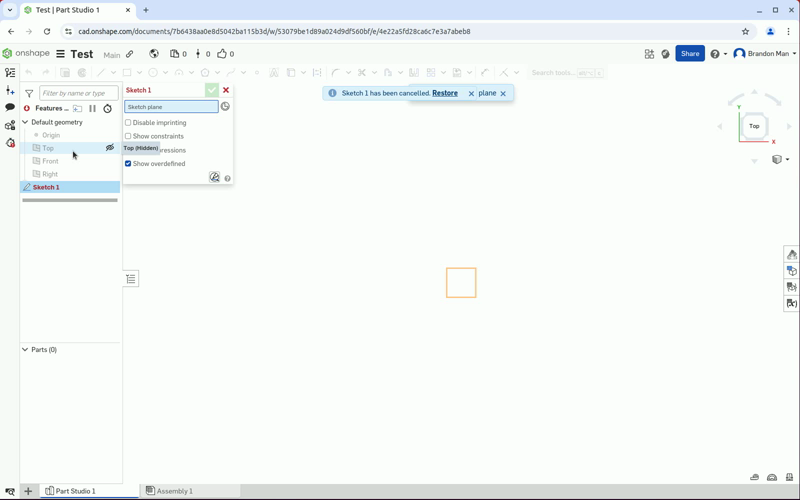
click(73, 150)
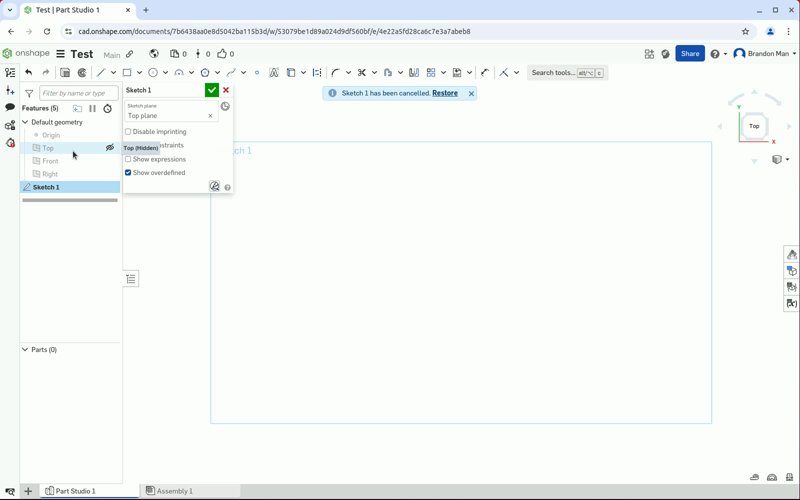
mouse_move(73, 352)
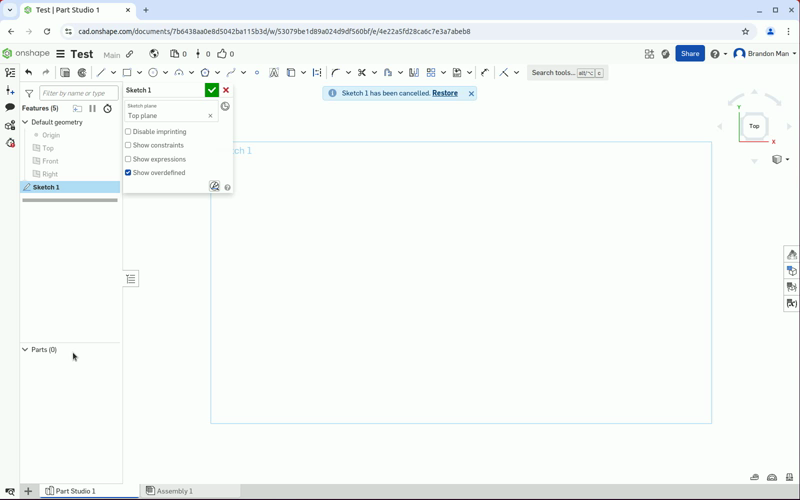
key(y)
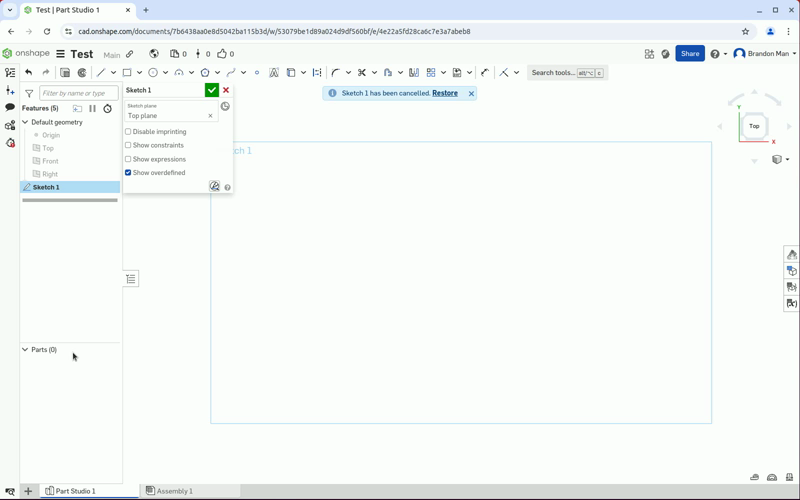
key(l)
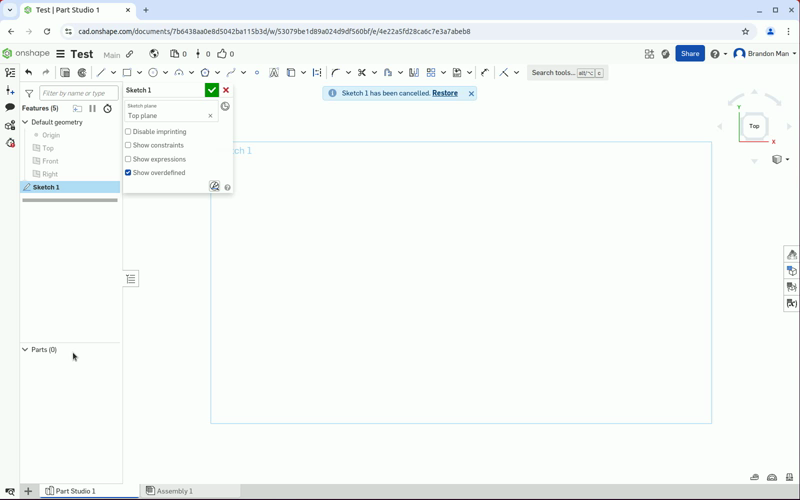
key_down(shift)
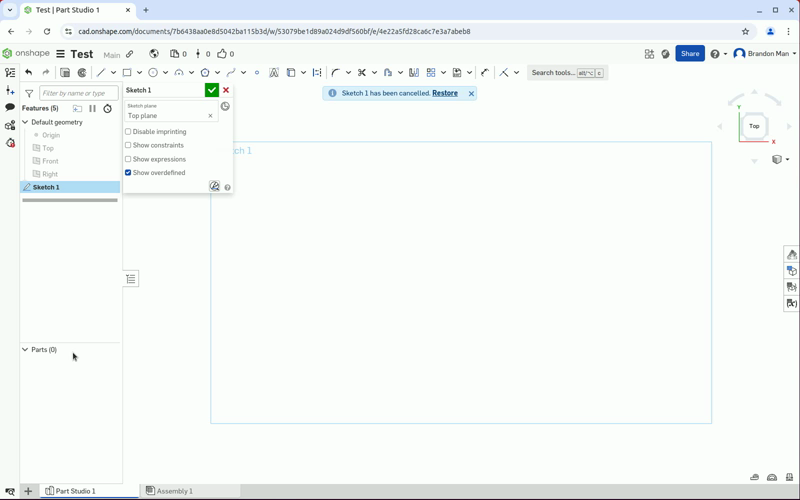
mouse_move(460, 282)
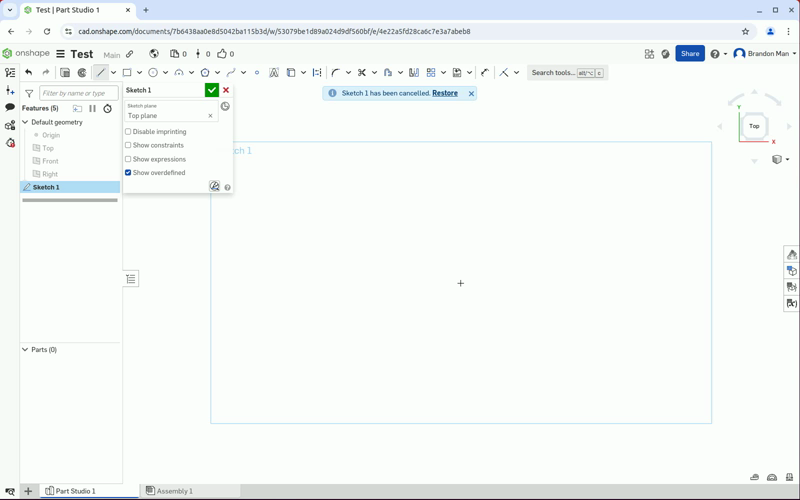
click(460, 282)
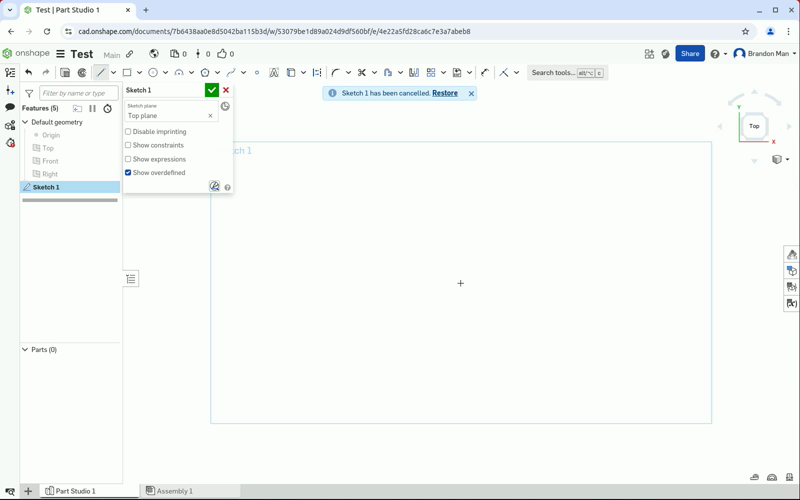
key_up(shift)
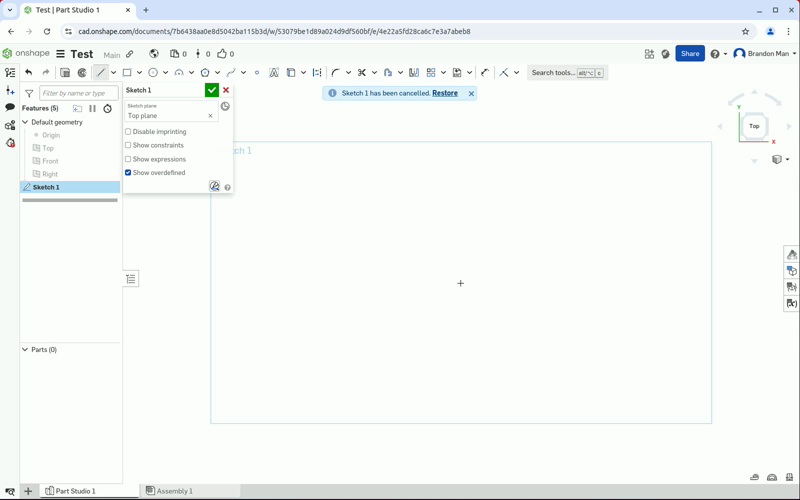
key_down(shift)
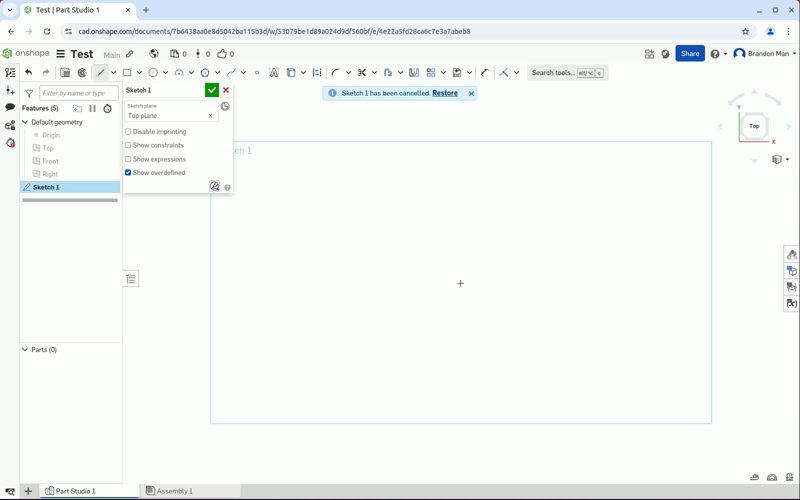
mouse_move(490, 282)
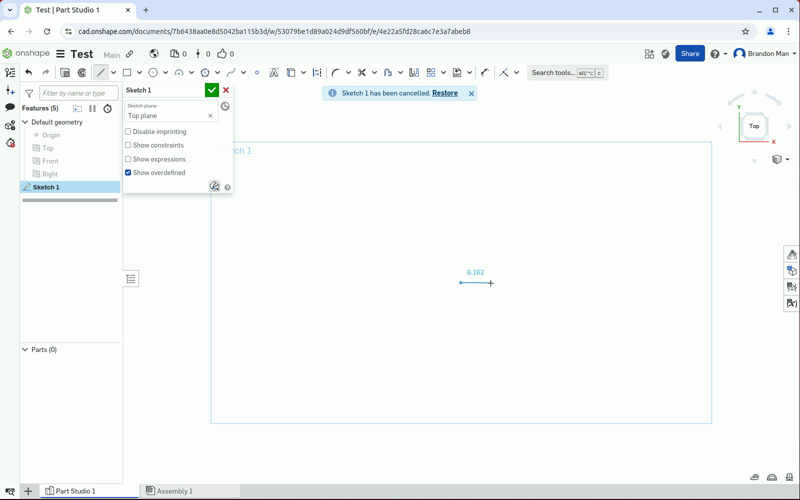
mouse_move(471, 282)
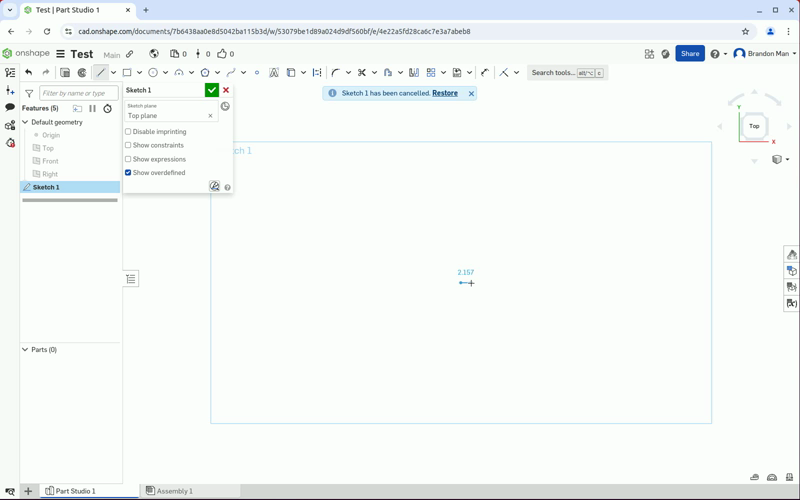
click(471, 282)
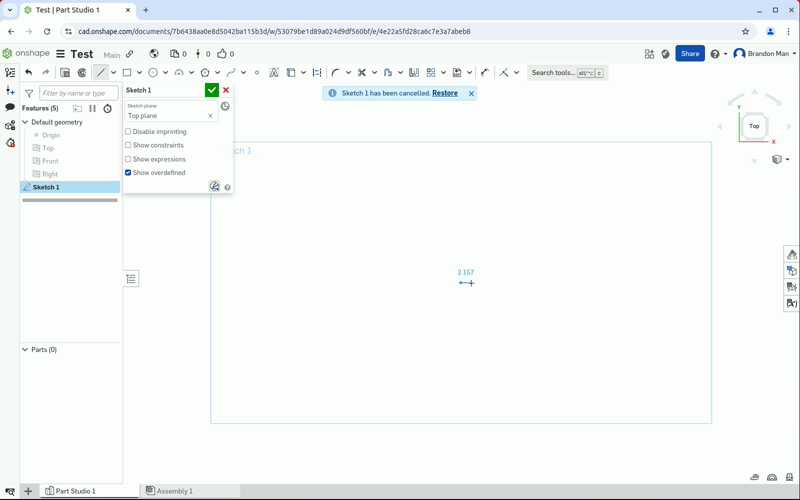
key_up(shift)
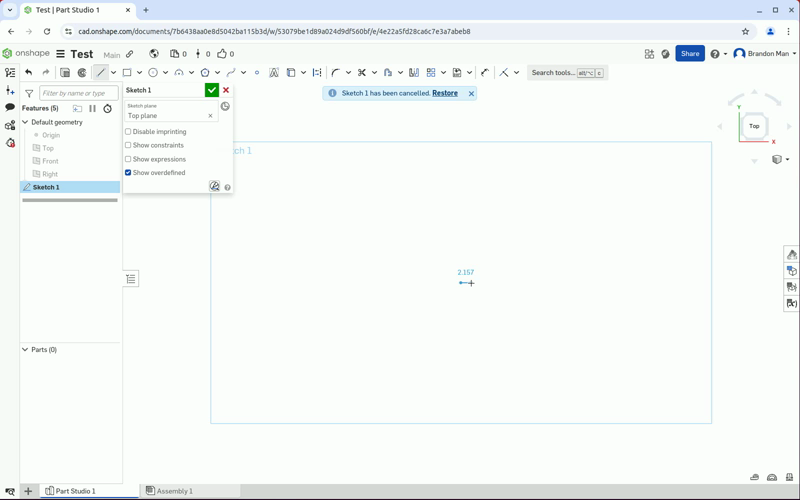
key_down(shift)
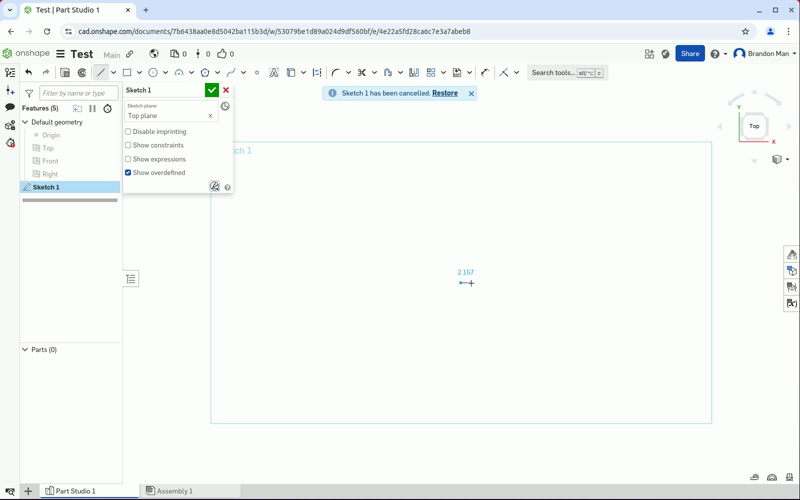
mouse_move(501, 282)
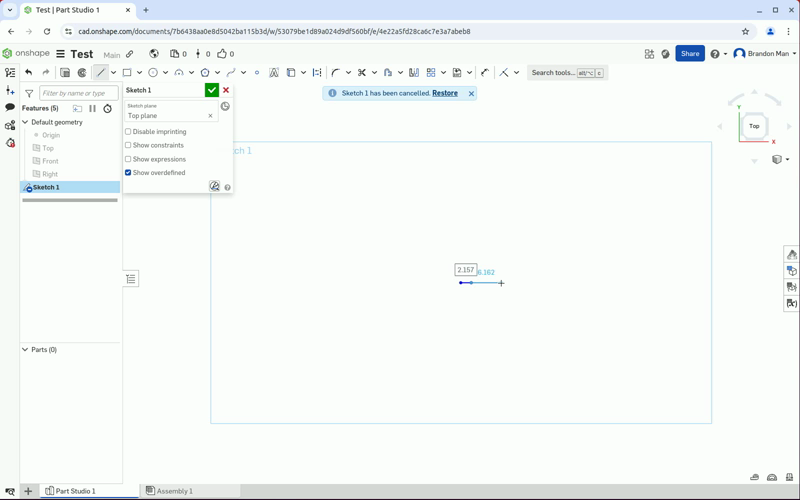
mouse_move(471, 251)
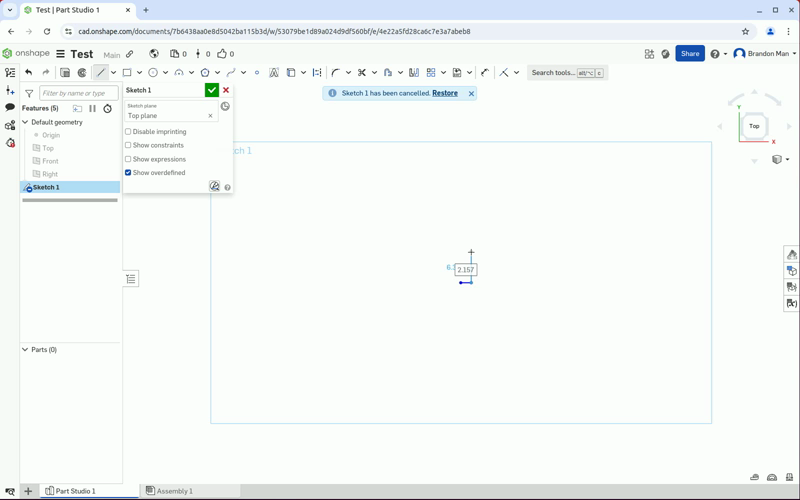
click(471, 251)
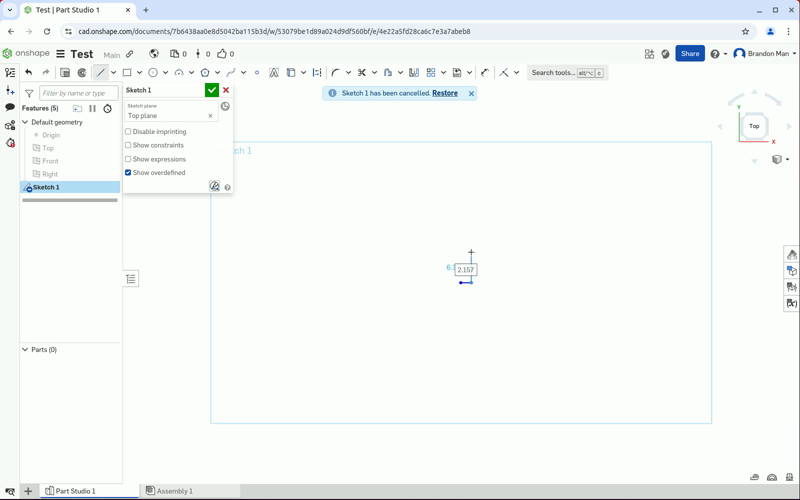
key_up(shift)
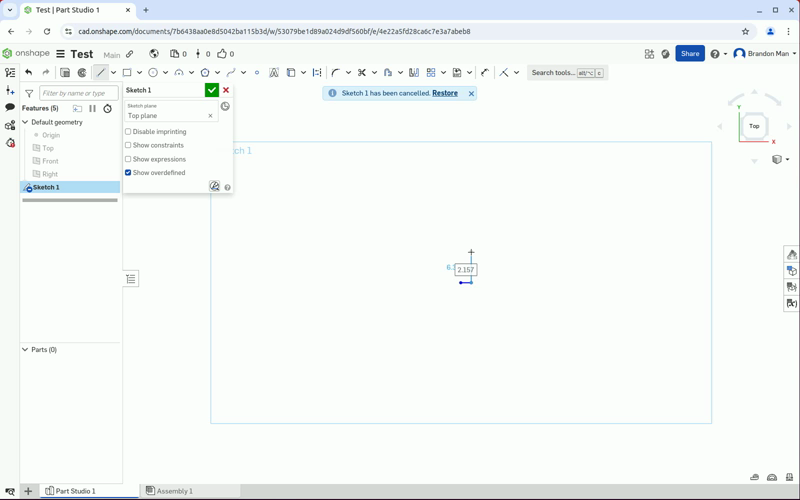
key_down(shift)
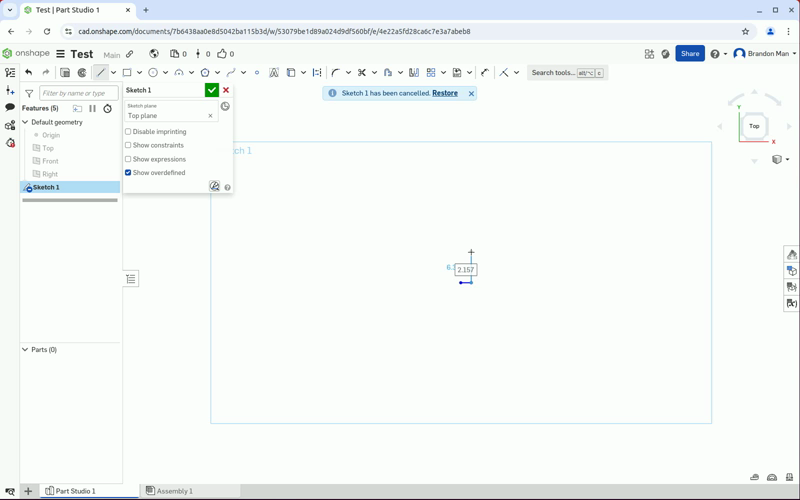
mouse_move(501, 251)
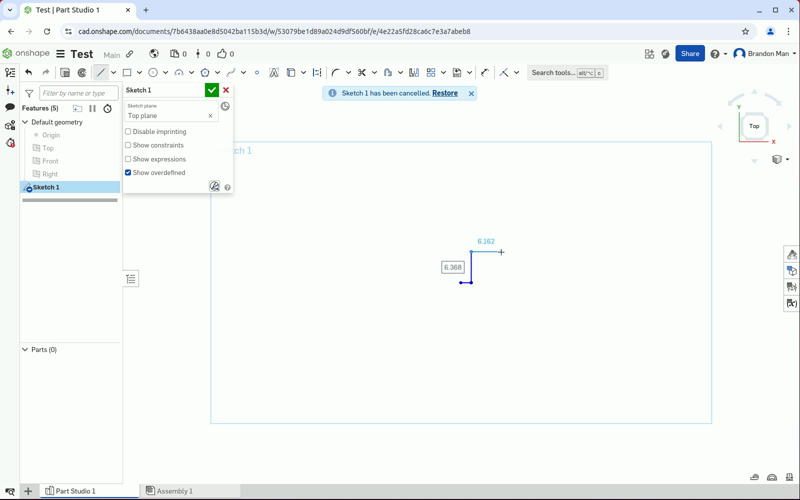
mouse_move(502, 251)
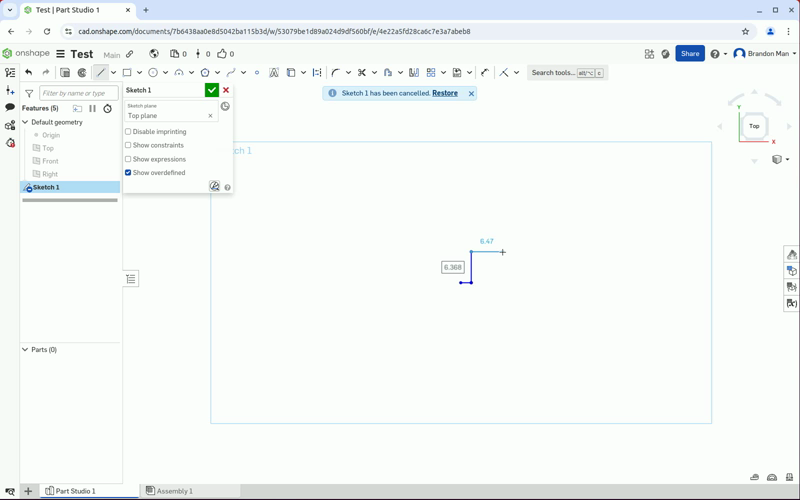
click(502, 251)
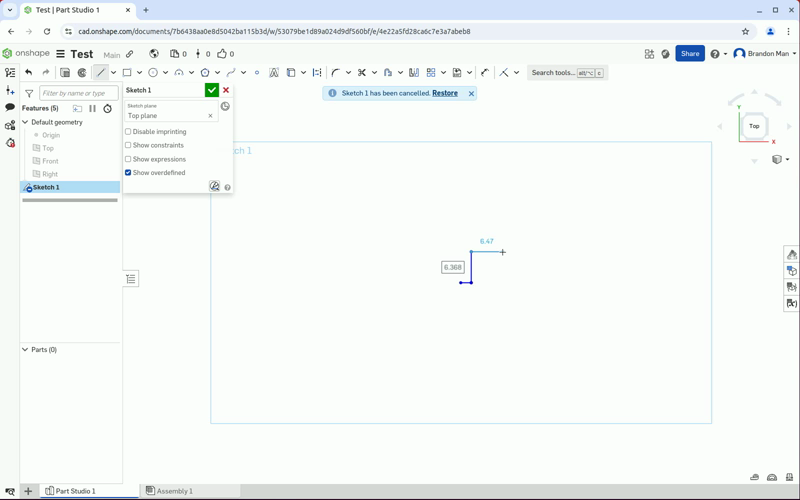
key_up(shift)
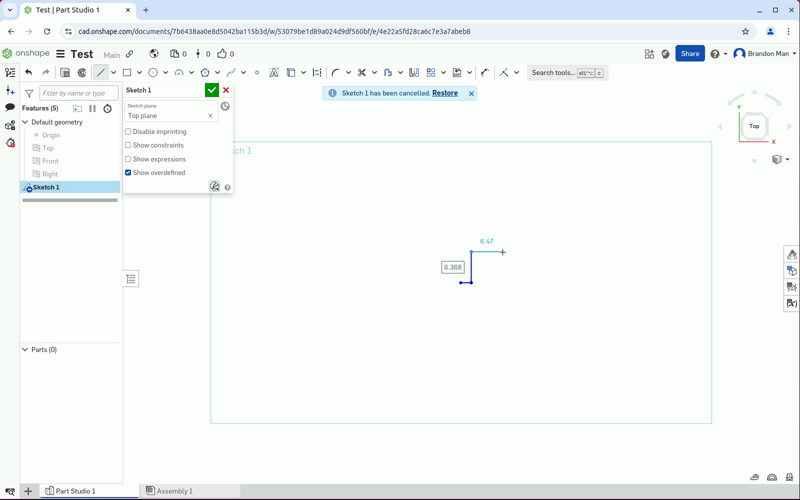
key_down(shift)
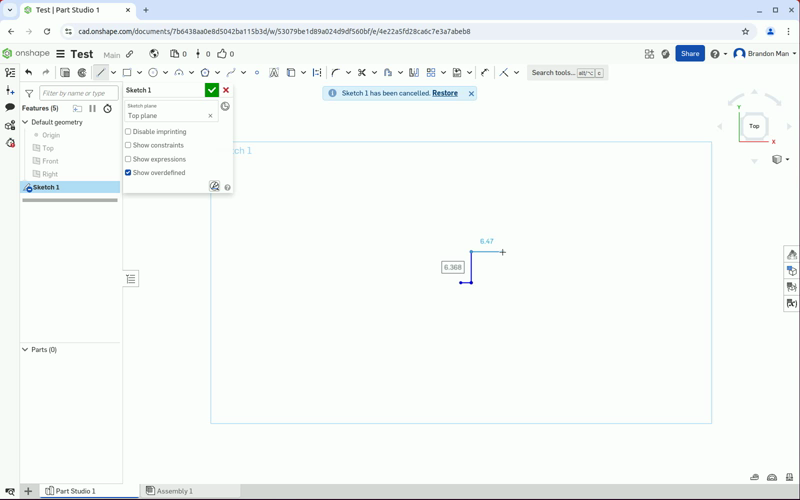
mouse_move(532, 251)
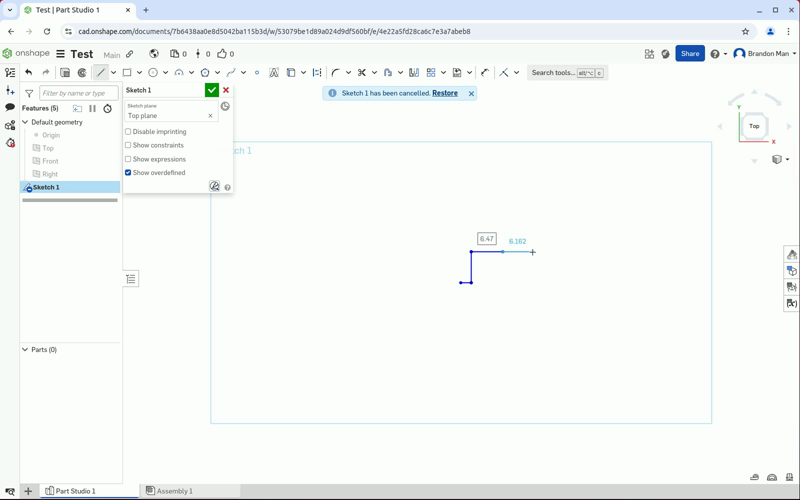
mouse_move(502, 230)
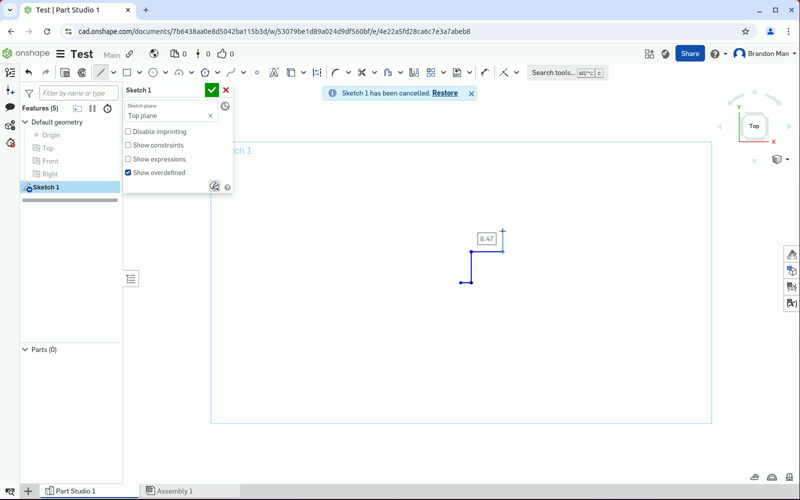
click(502, 230)
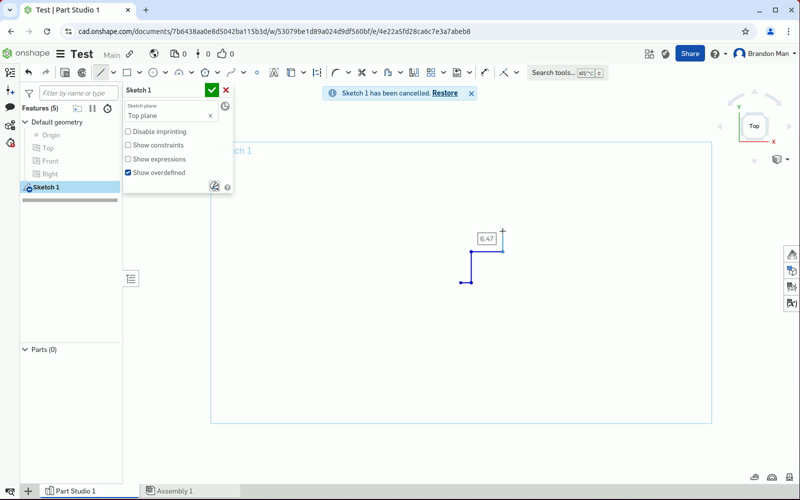
key_up(shift)
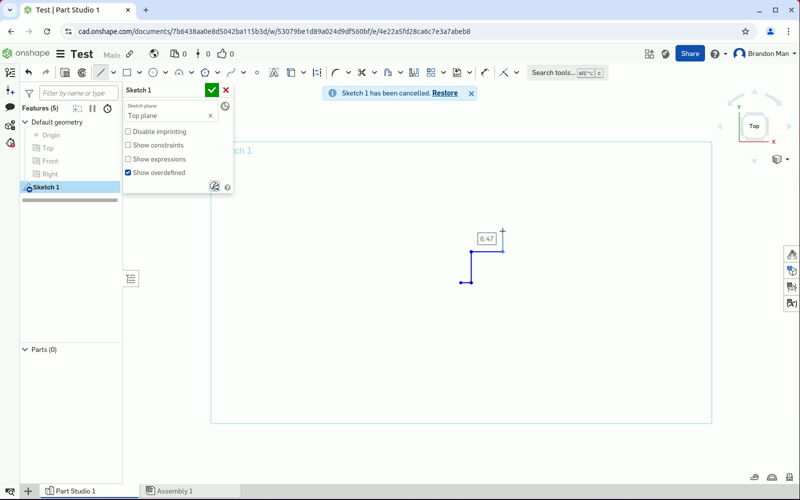
key_down(shift)
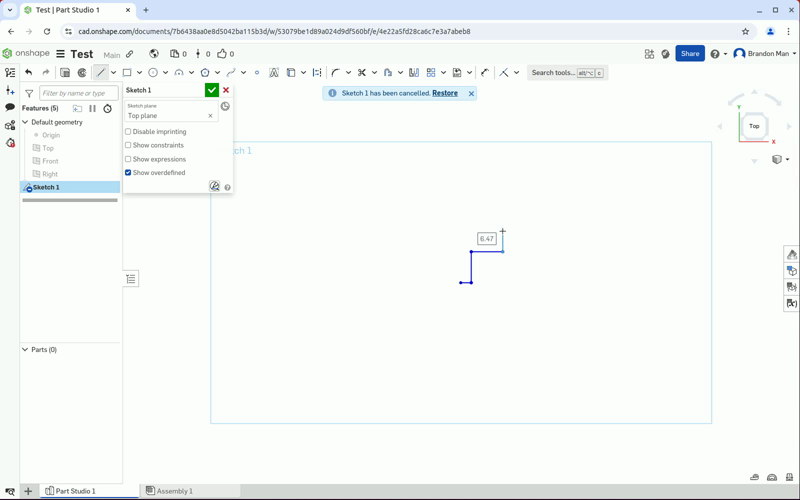
mouse_move(532, 230)
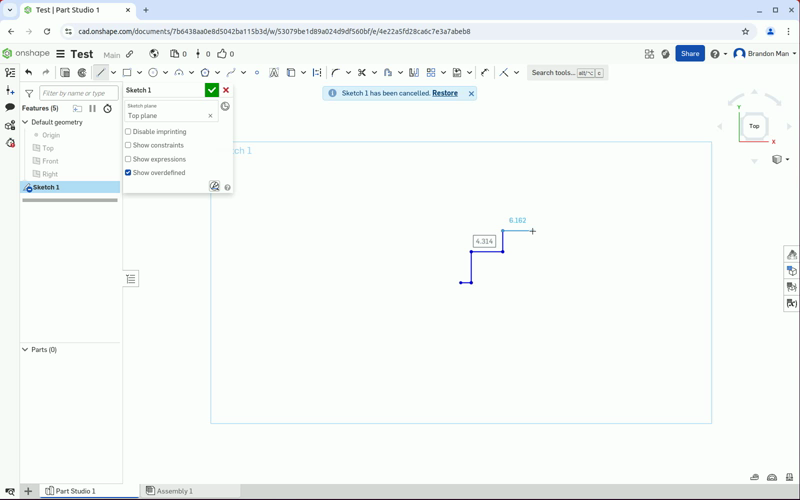
mouse_move(460, 230)
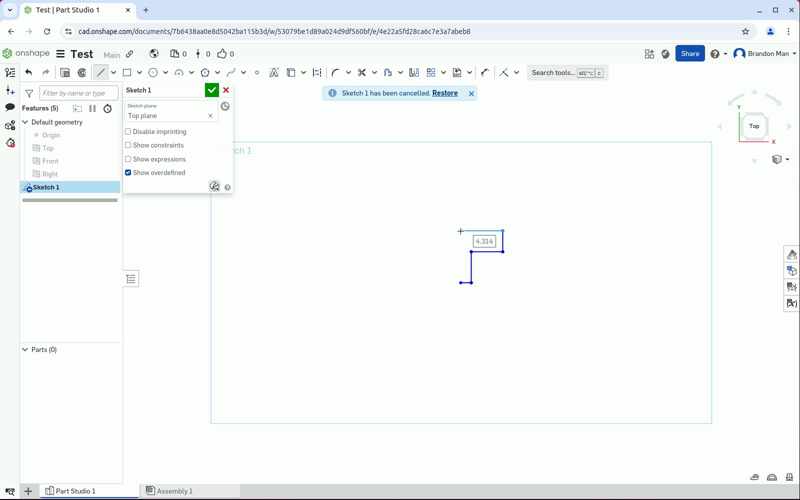
click(460, 230)
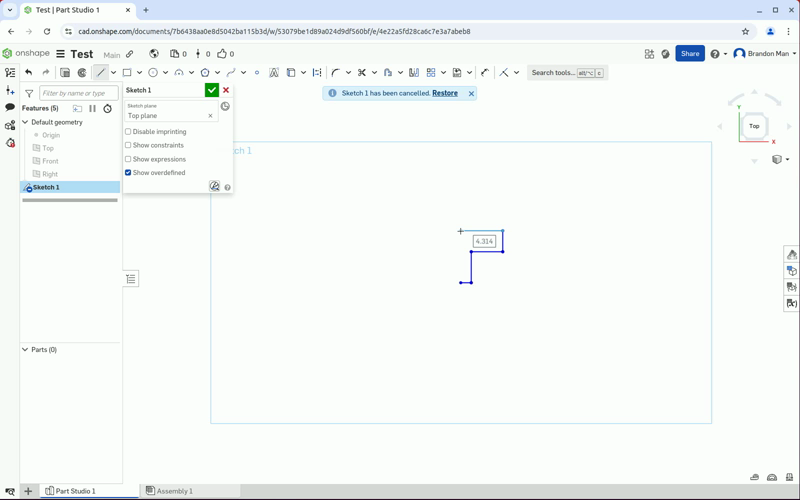
key_up(shift)
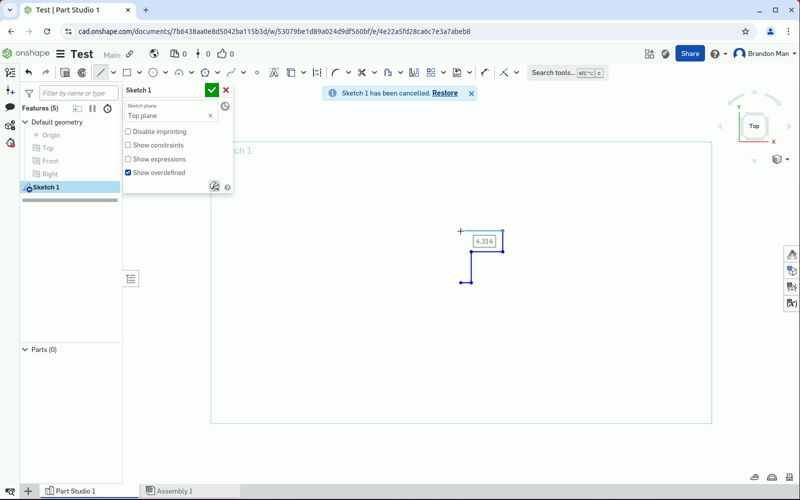
mouse_move(490, 230)
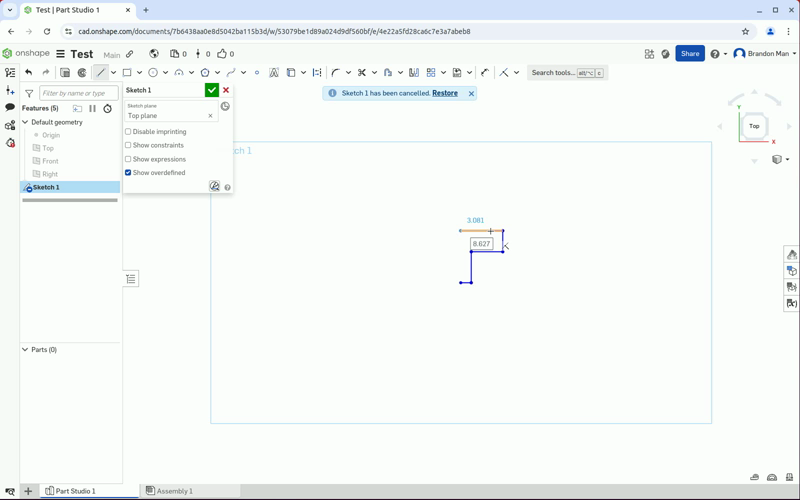
key_down(shift)
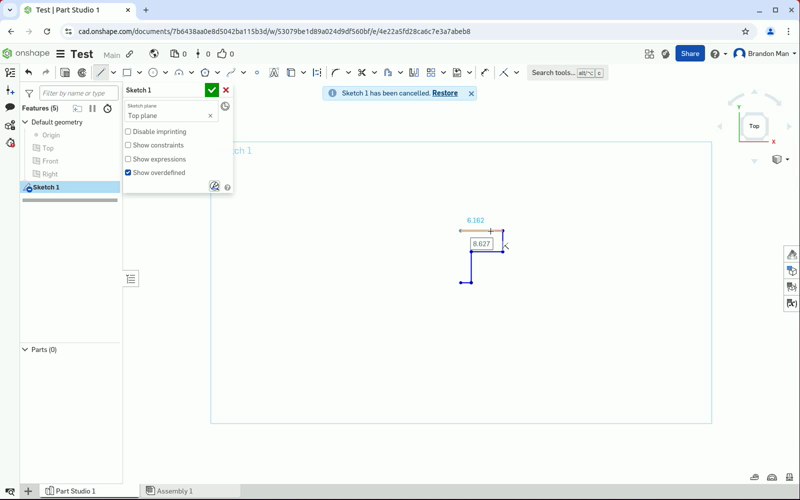
mouse_move(460, 282)
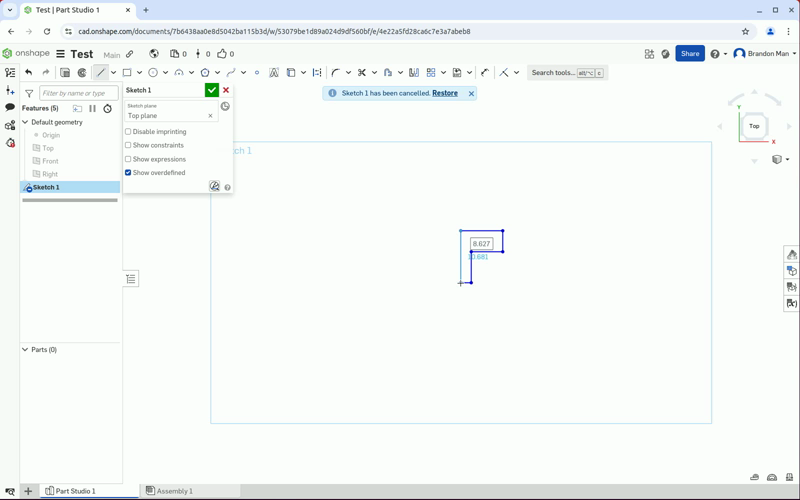
key_up(shift)
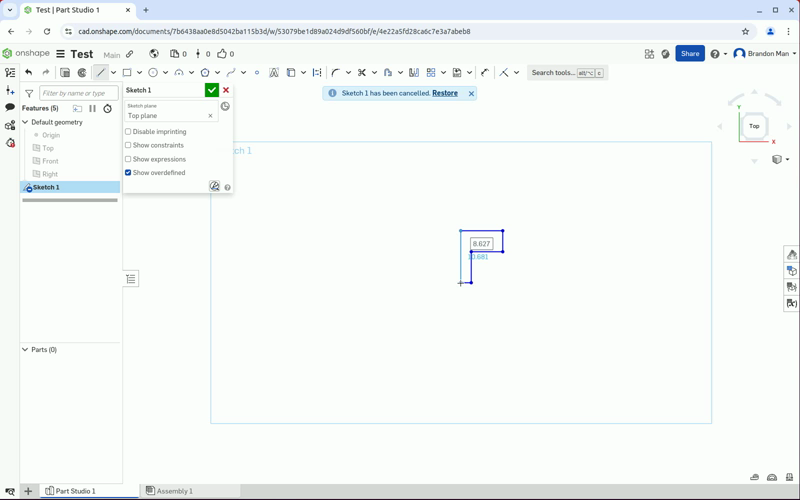
click(460, 282)
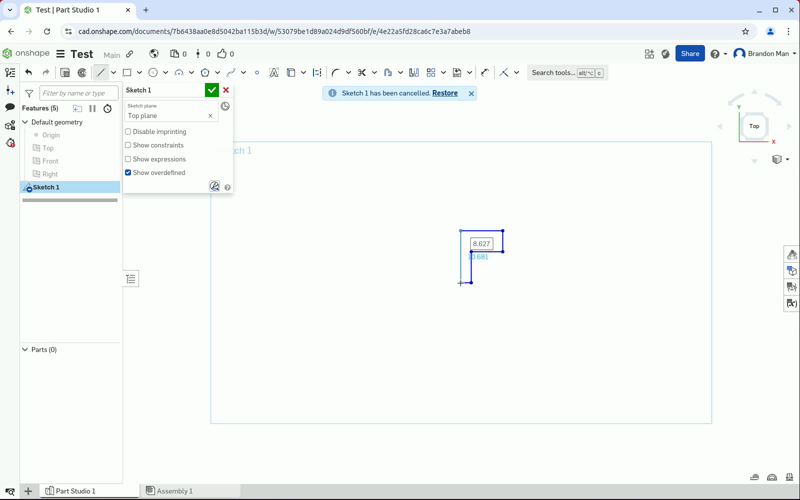
key(esc)
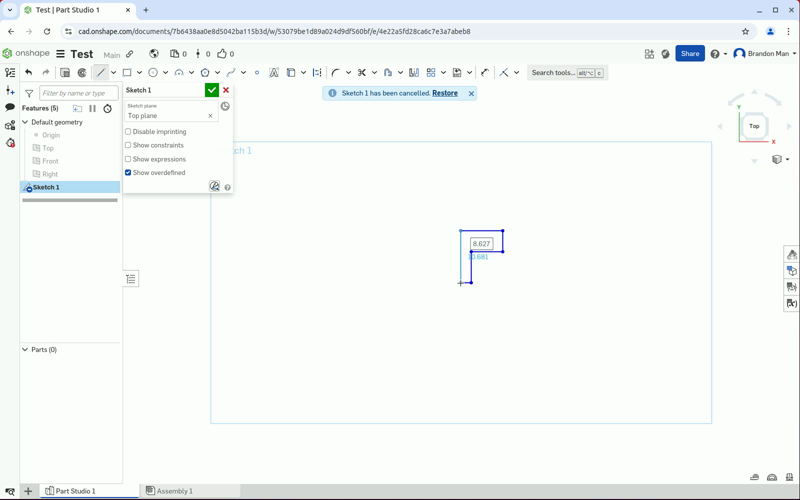
mouse_move(492, 237)
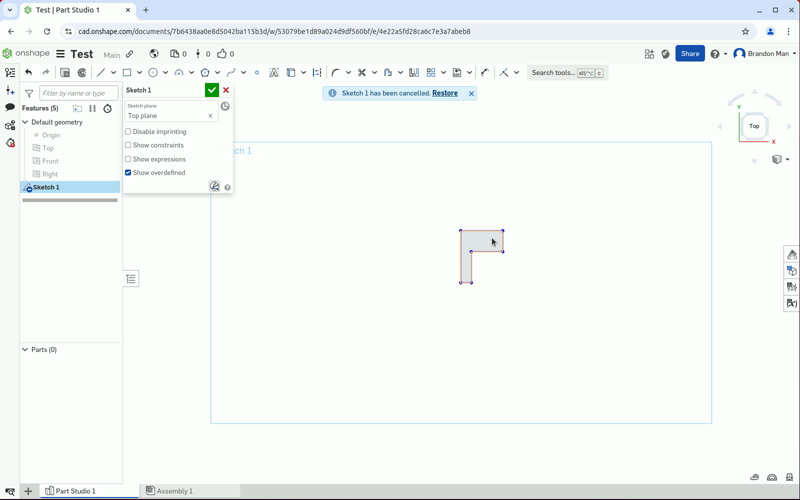
scroll(6)
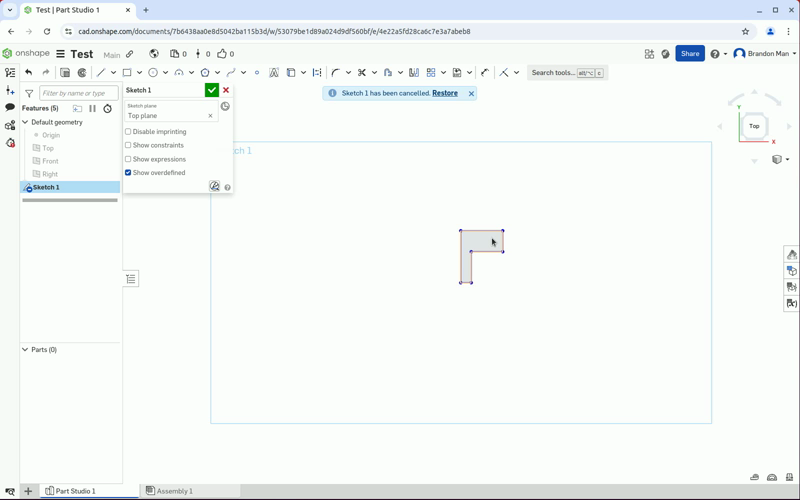
scroll(6)
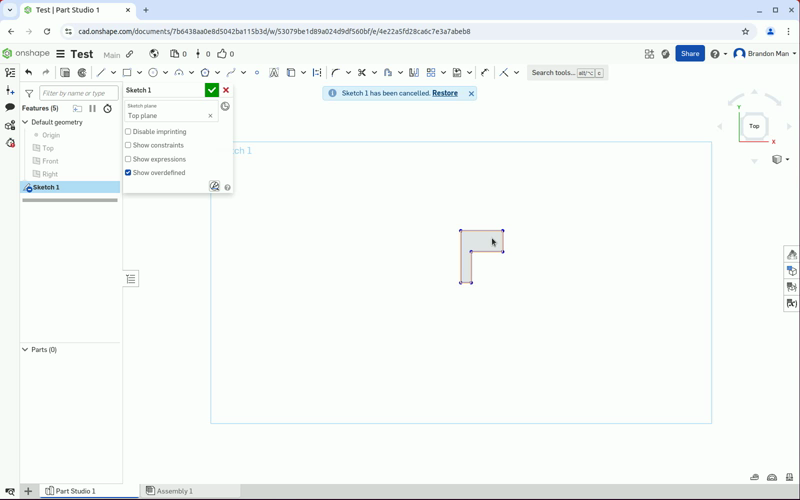
scroll(6)
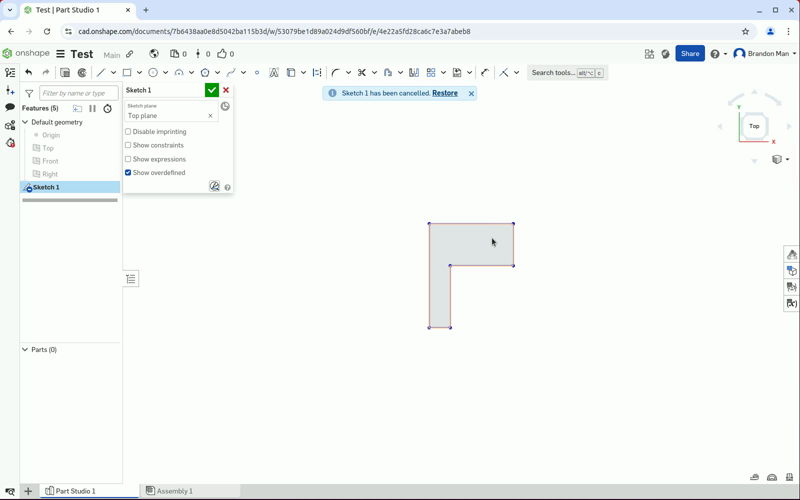
scroll(6)
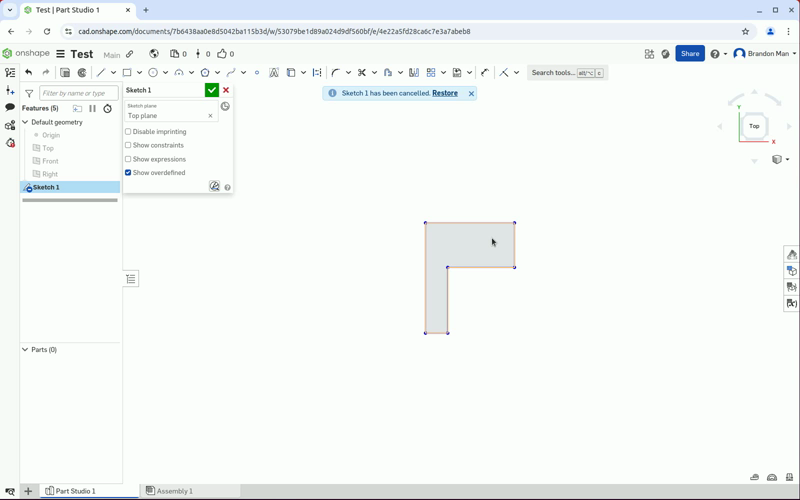
scroll(6)
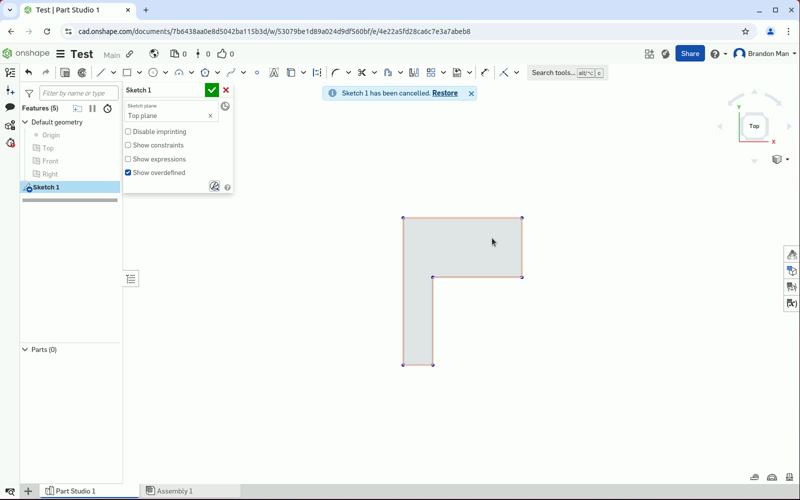
scroll(6)
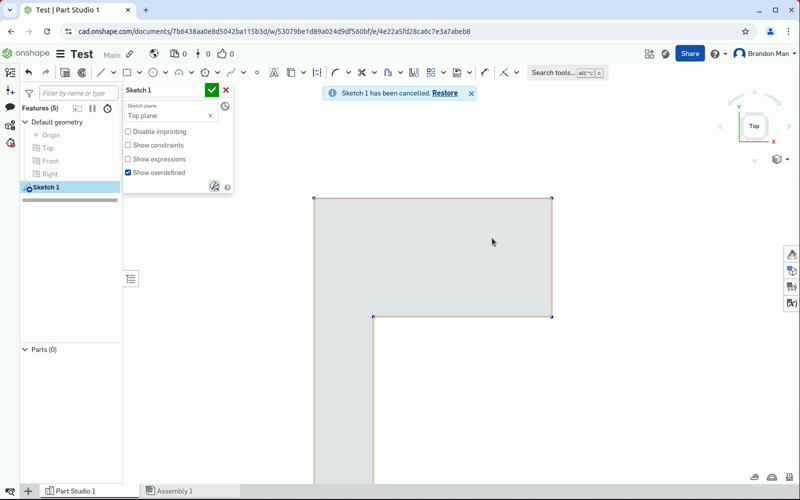
scroll(6)
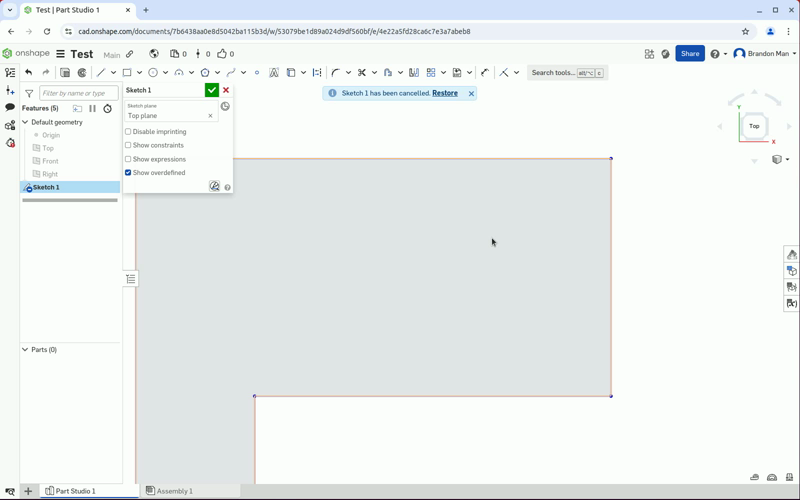
click(492, 237)
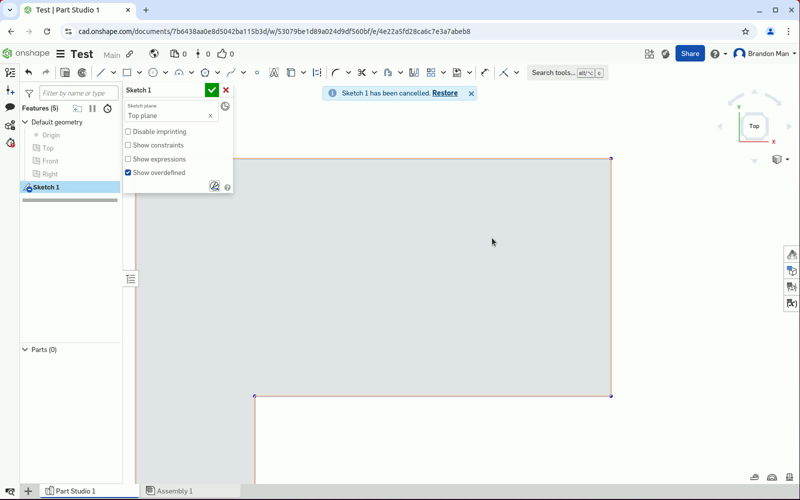
scroll(-6)
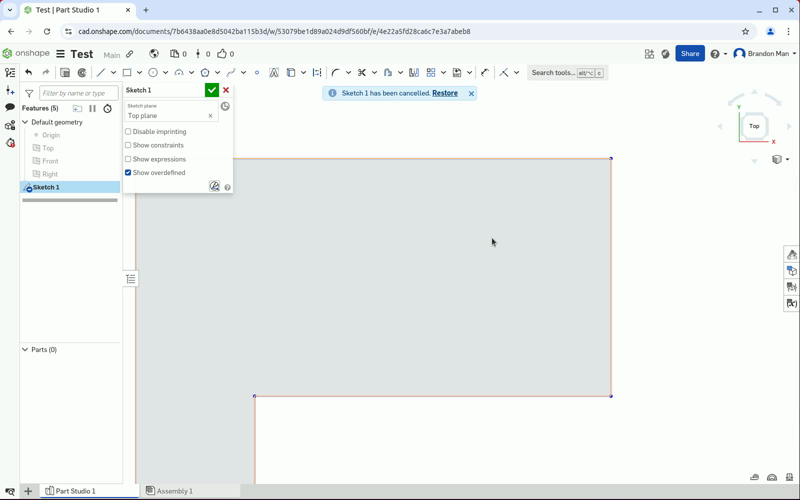
scroll(-6)
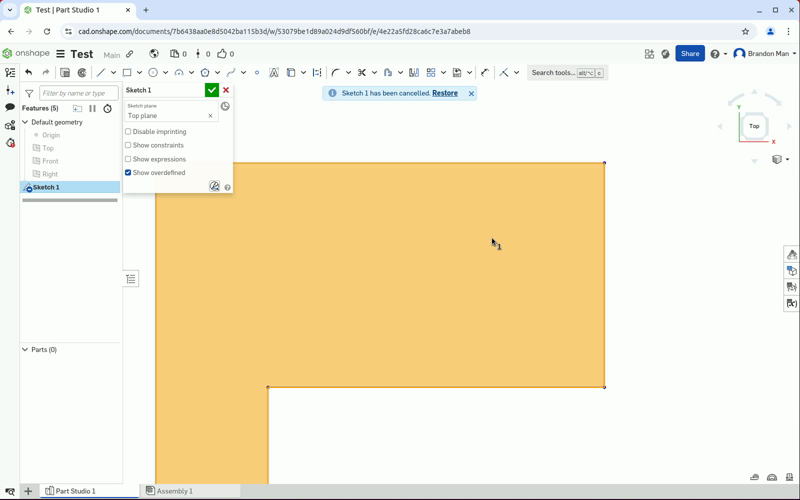
scroll(-6)
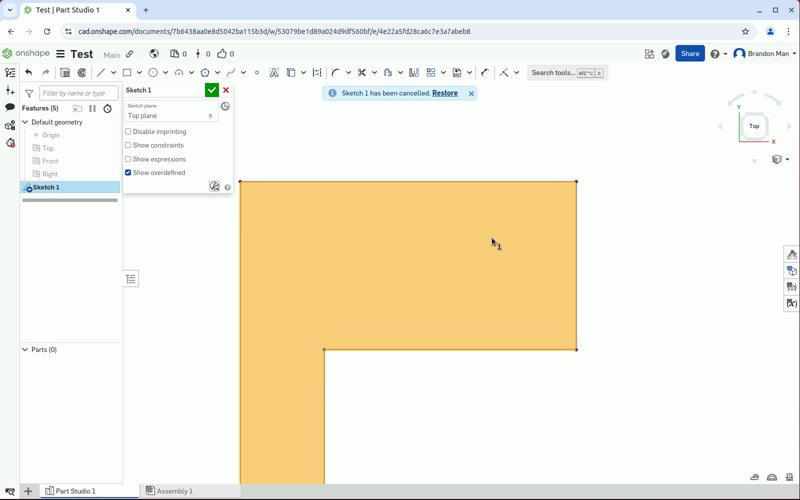
scroll(-6)
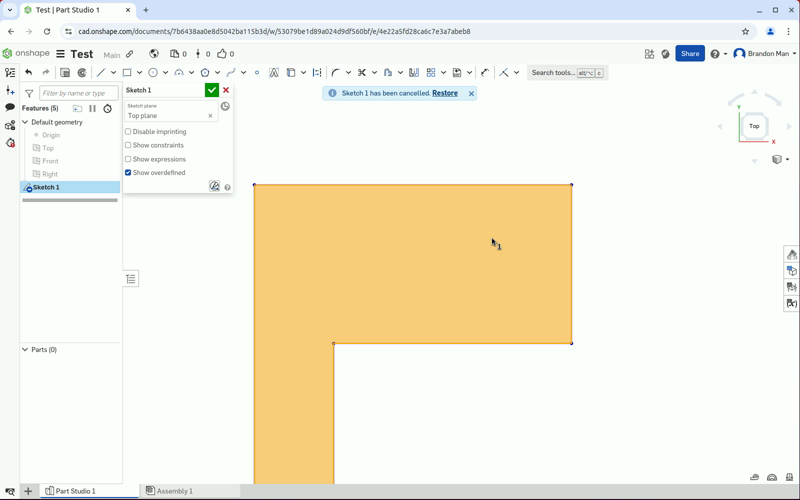
scroll(-6)
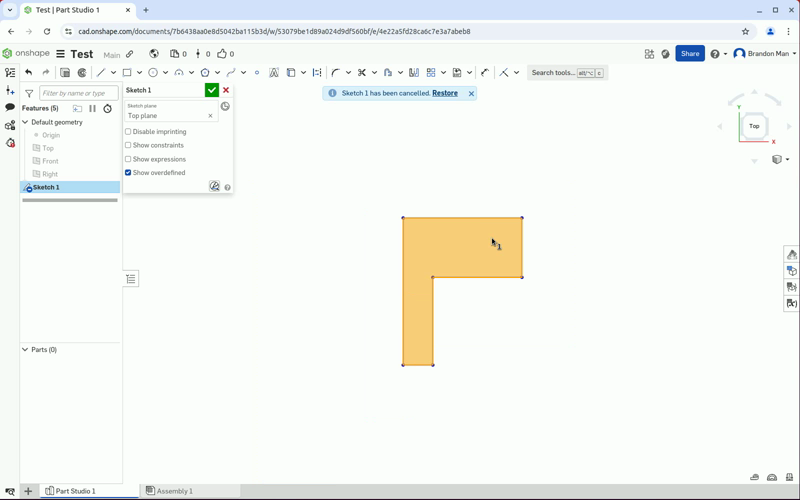
scroll(-6)
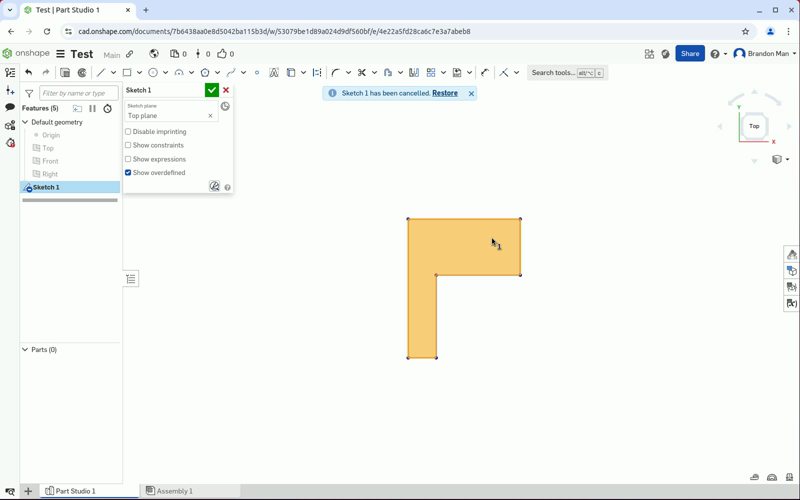
scroll(-6)
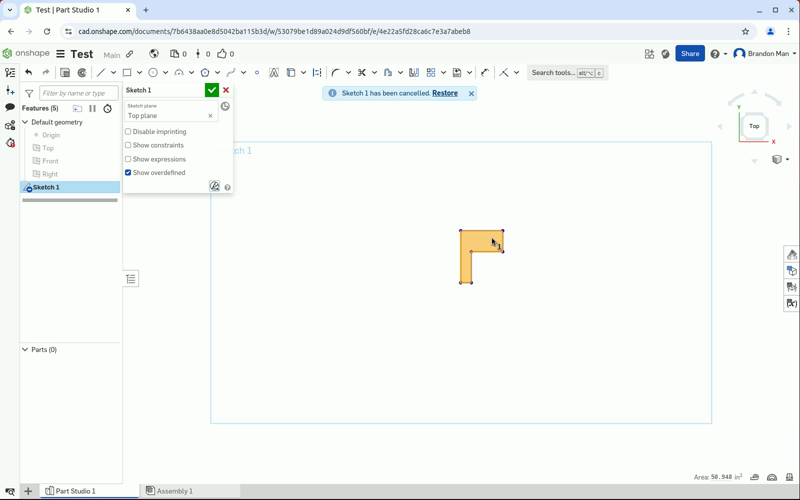
mouse_move(73, 352)
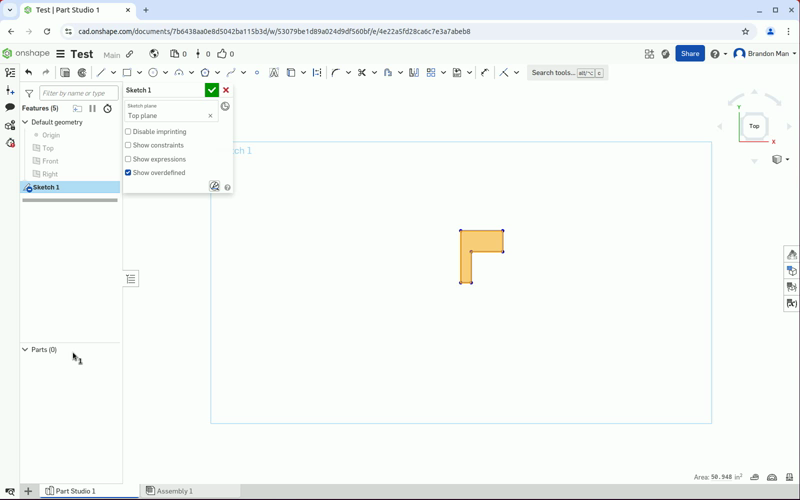
key(shift+y)
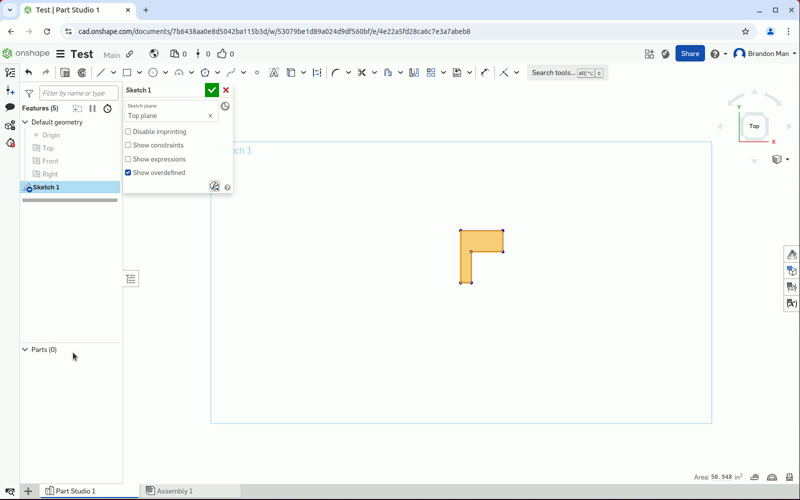
key(shift+e)
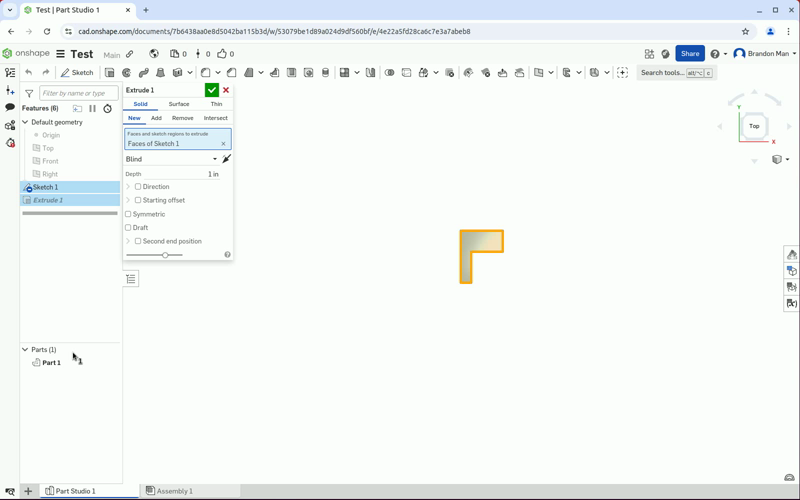
mouse_move(143, 106)
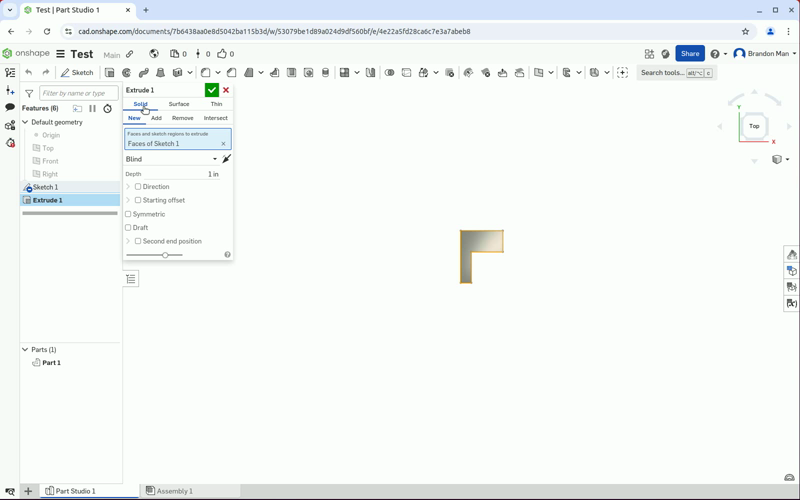
click(143, 106)
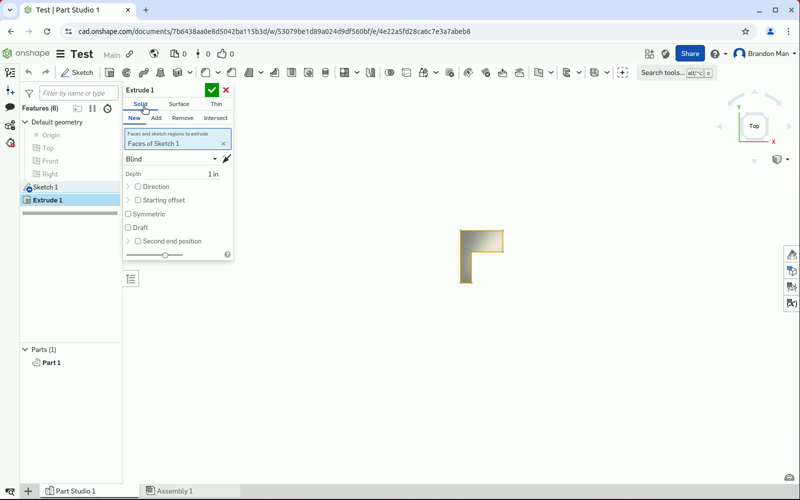
mouse_move(137, 120)
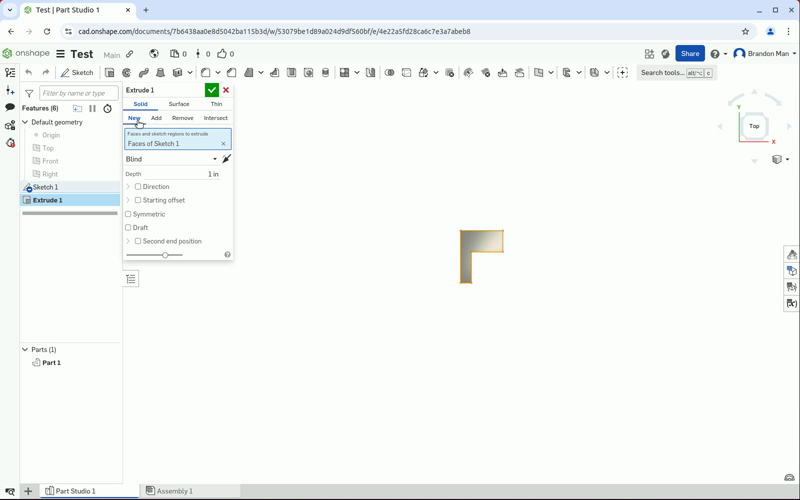
click(137, 120)
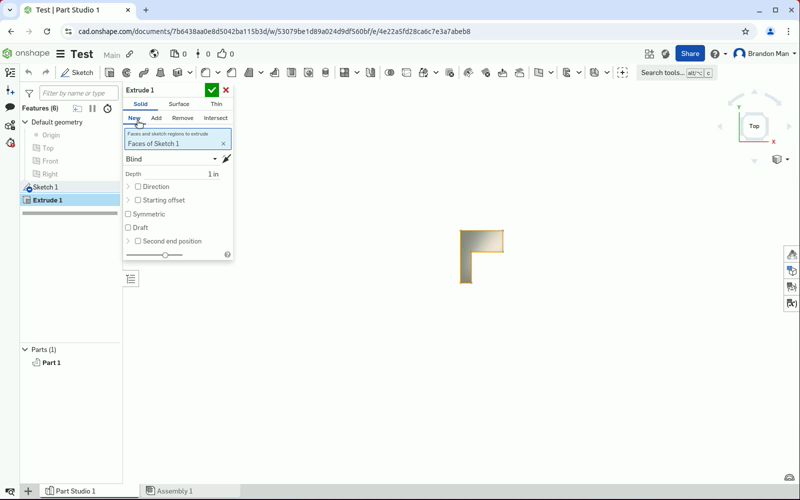
key(tab, 4)
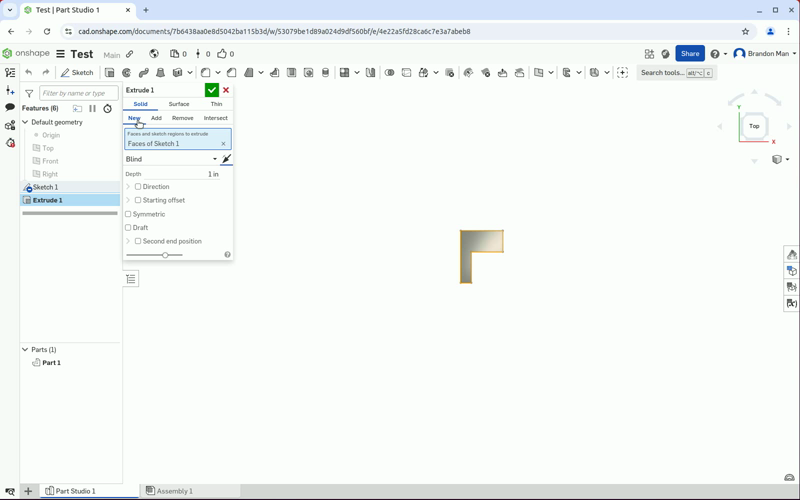
text(12.517)
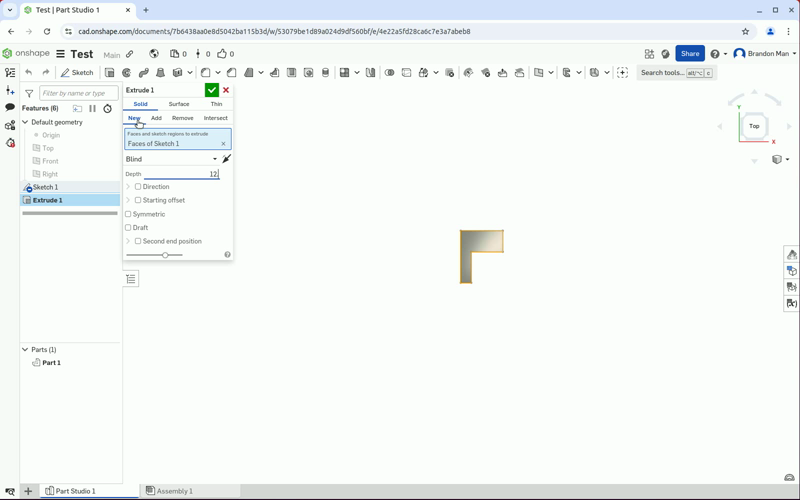
key(enter)
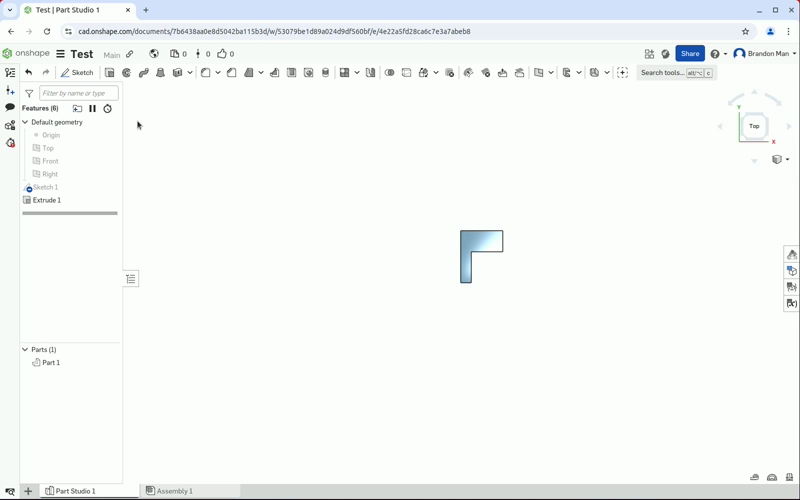
key(shift+h)
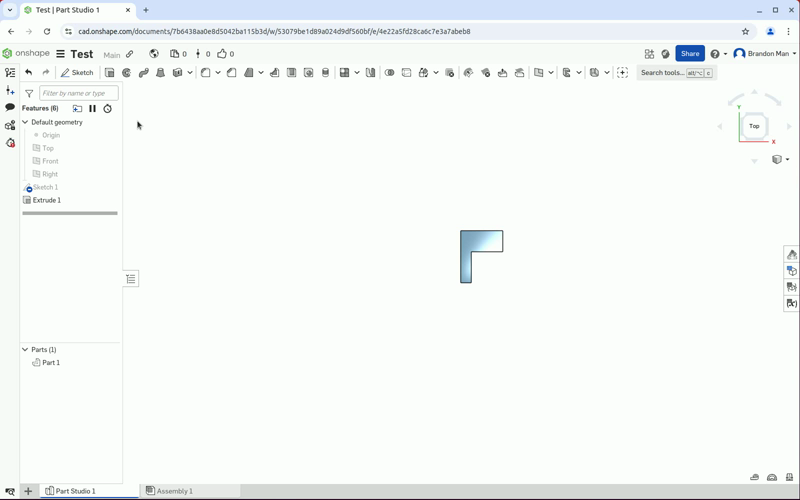
key(shift+h)
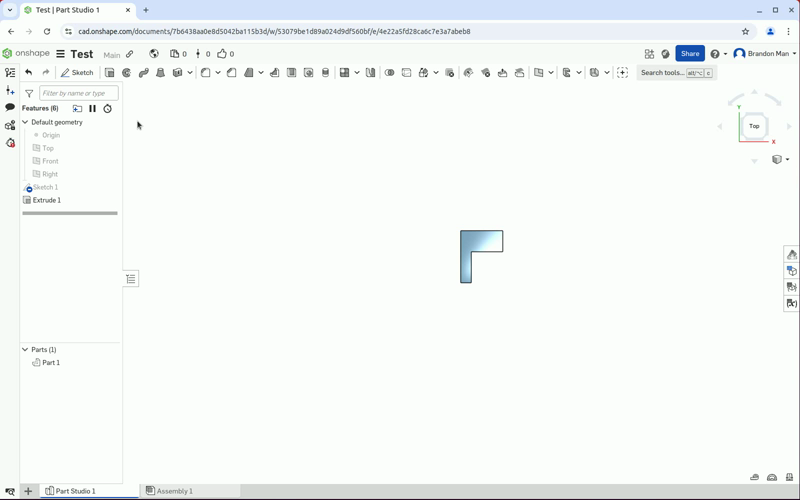
mouse_move(73, 189)
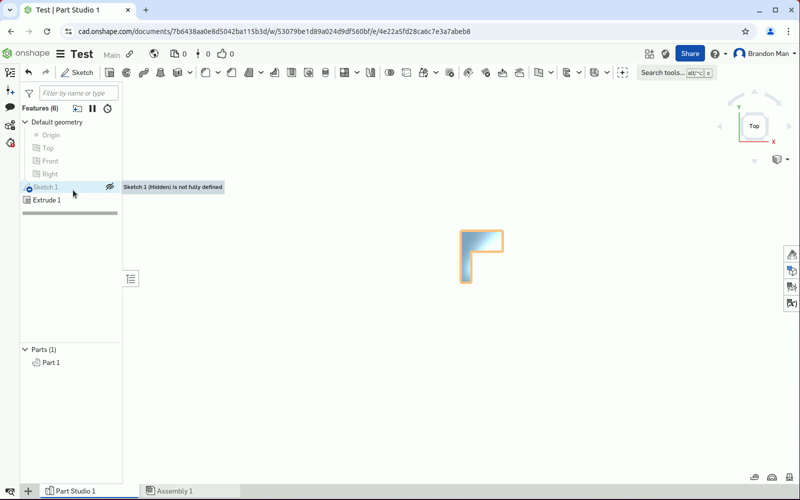
click(73, 189)
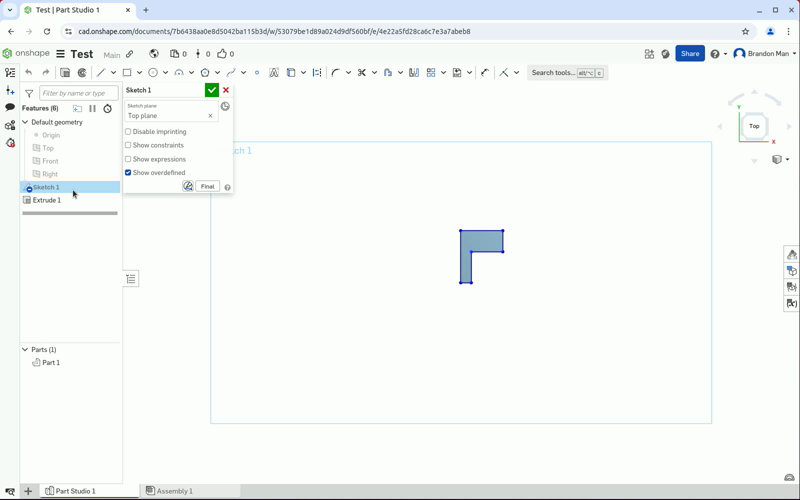
mouse_move(229, 92)
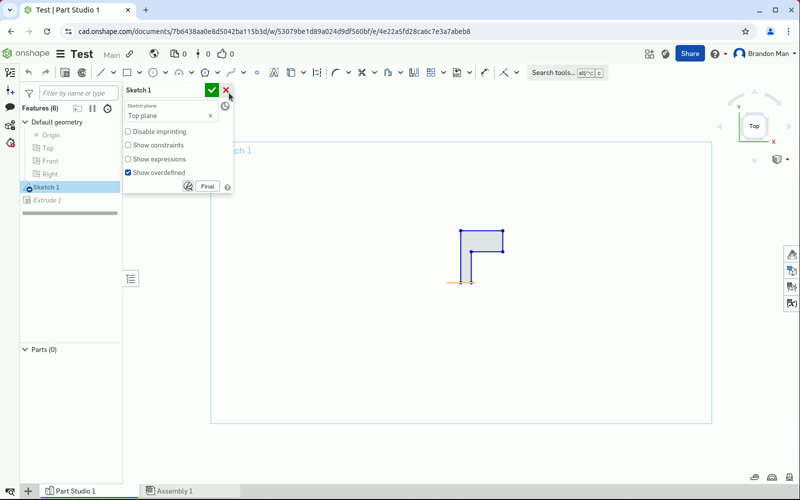
click(229, 92)
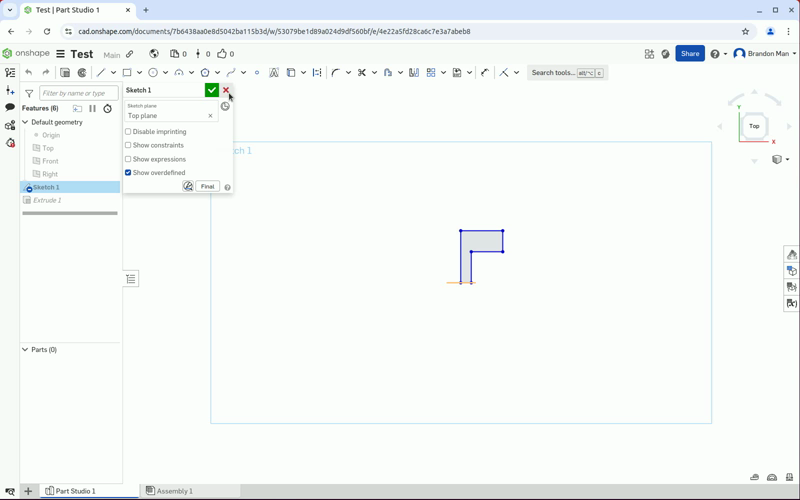
key(shift+s)
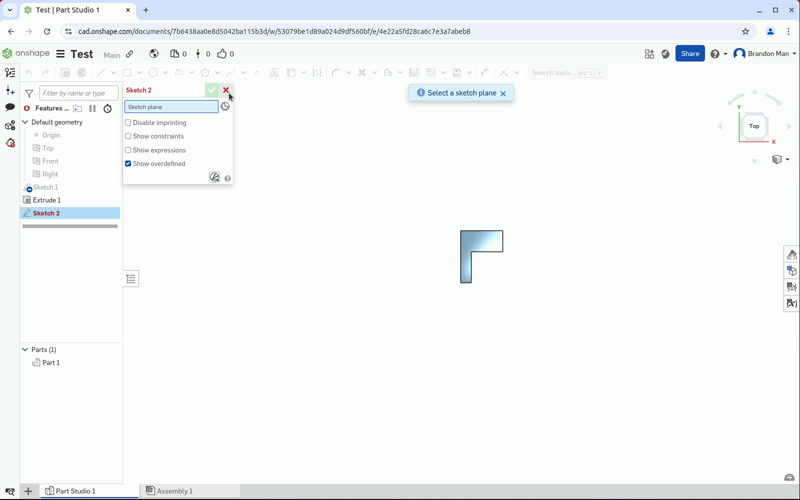
mouse_move(73, 150)
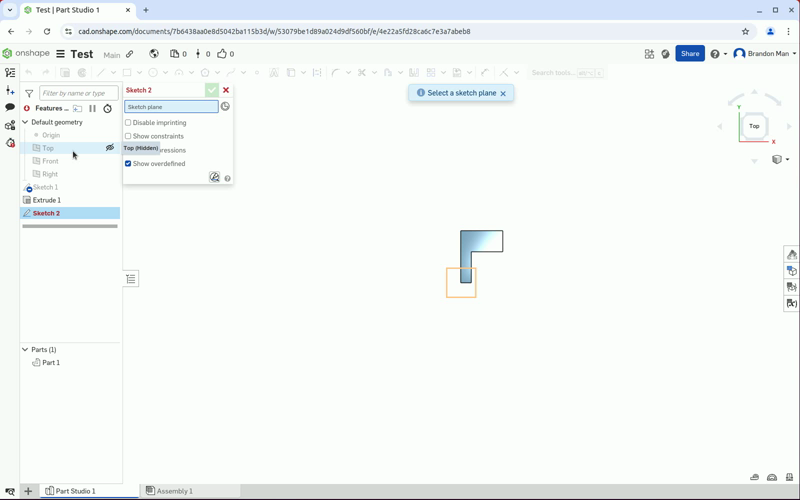
click(73, 150)
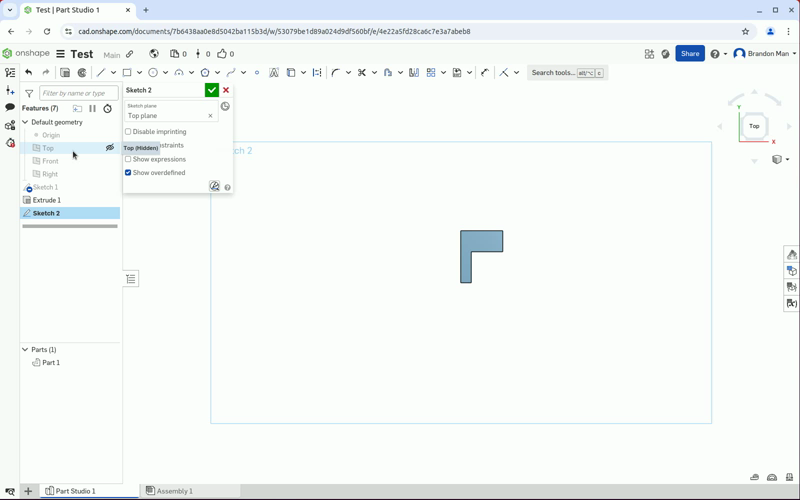
mouse_move(73, 352)
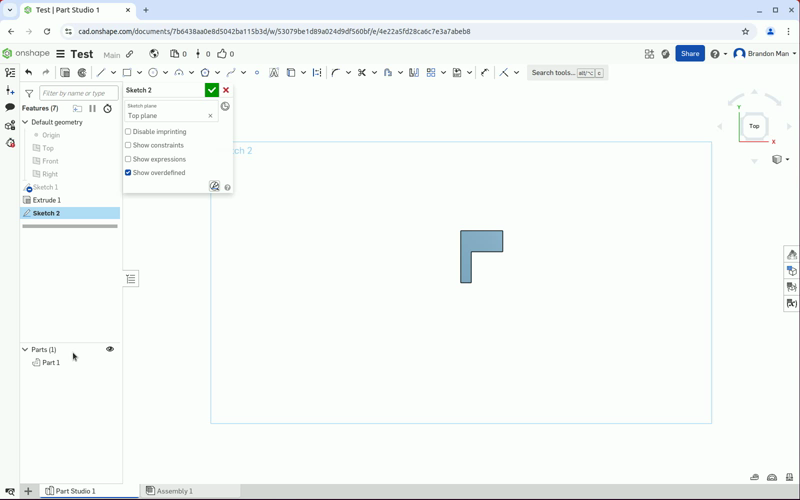
key(y)
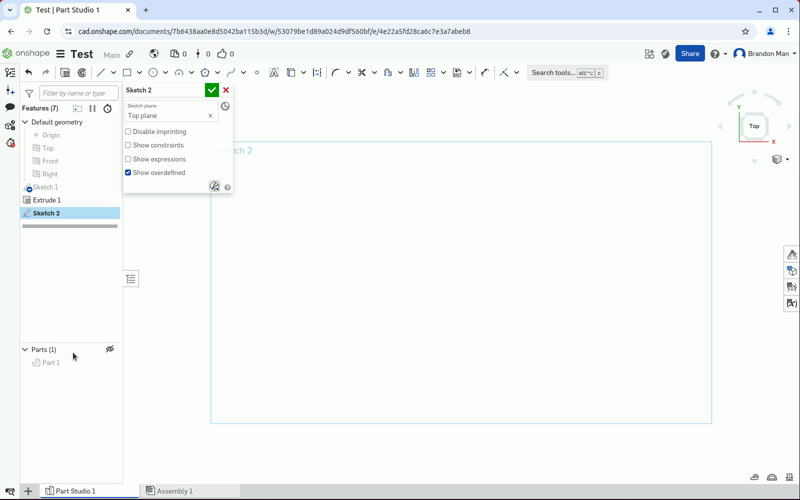
key(l)
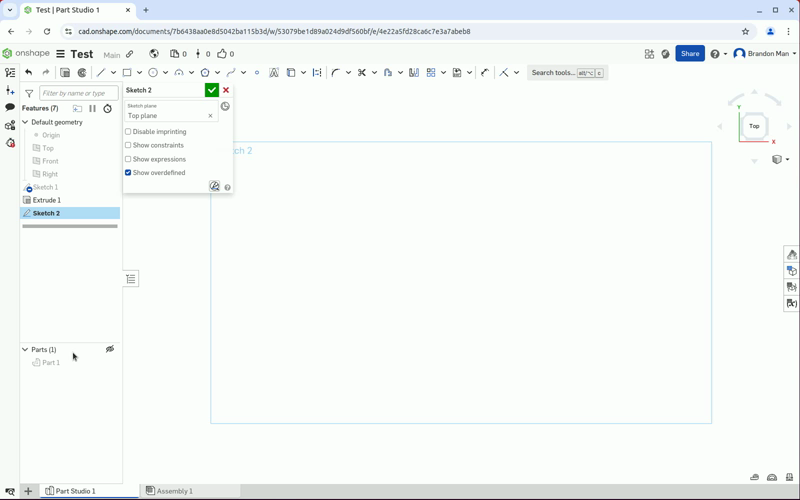
key_down(shift)
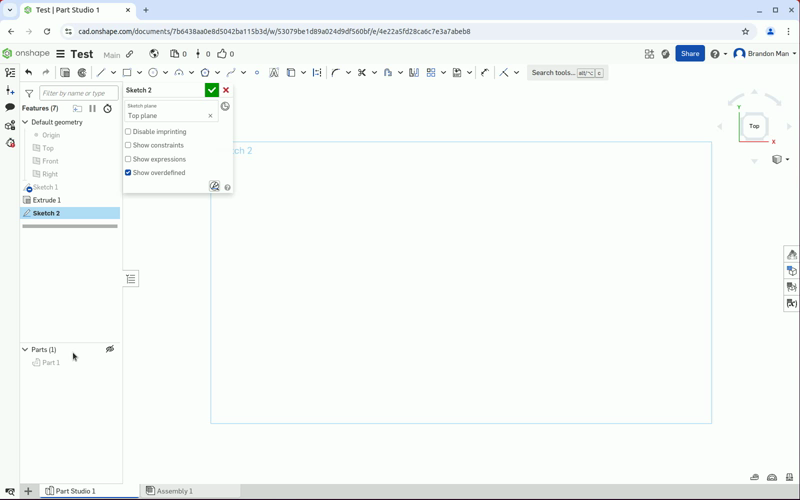
mouse_move(501, 252)
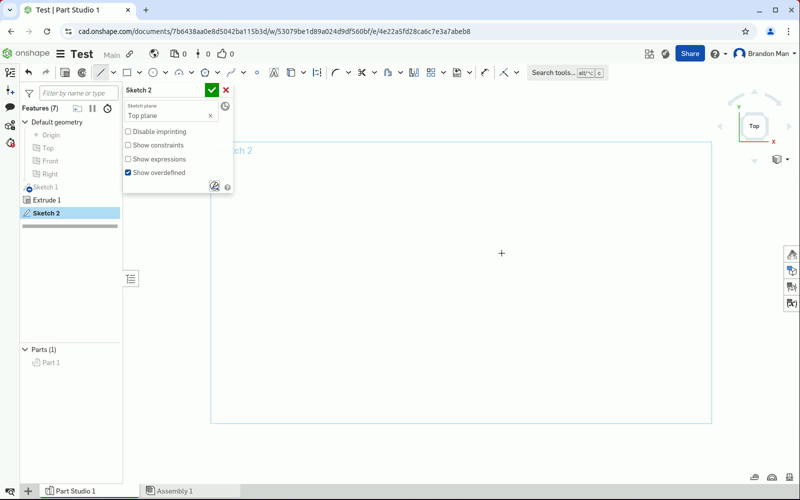
click(501, 252)
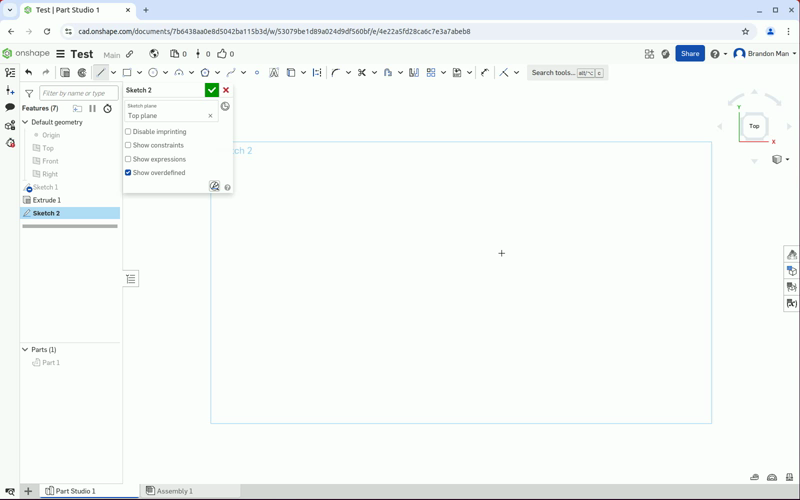
key_up(shift)
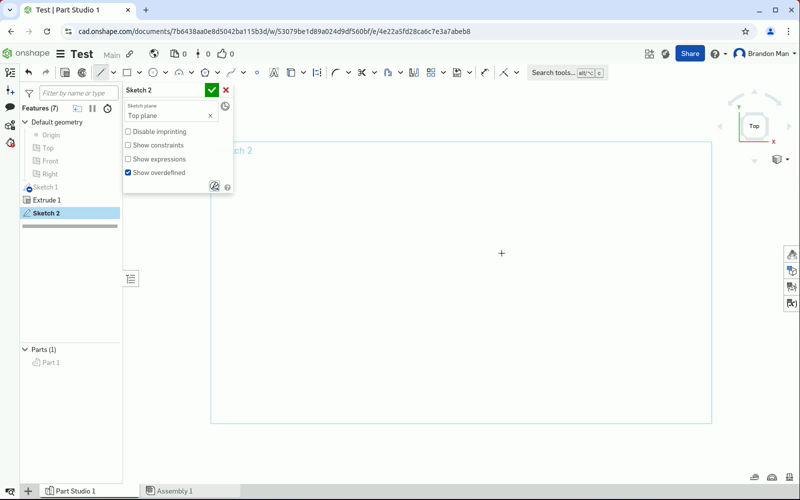
key_down(shift)
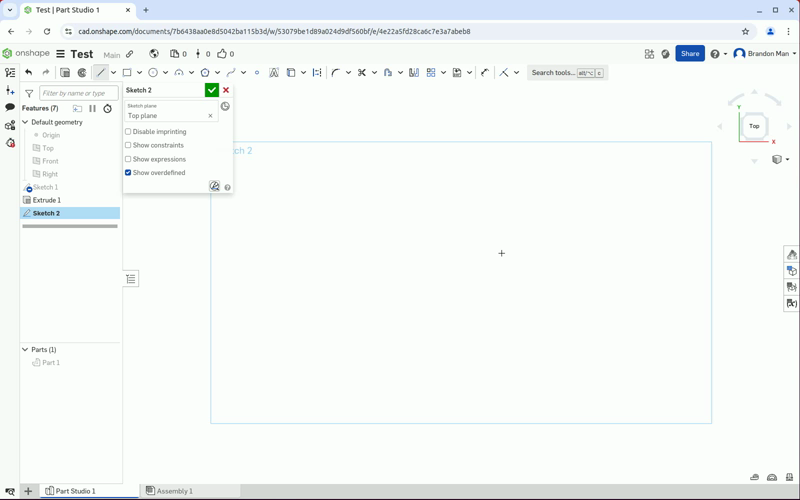
mouse_move(531, 252)
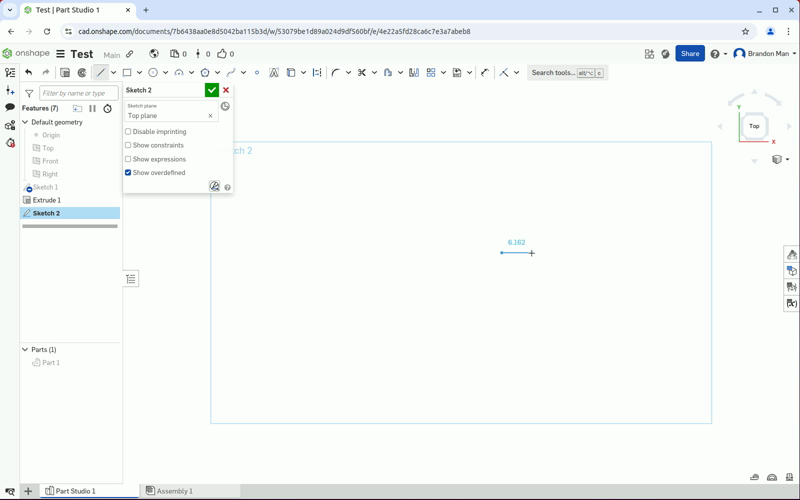
mouse_move(553, 252)
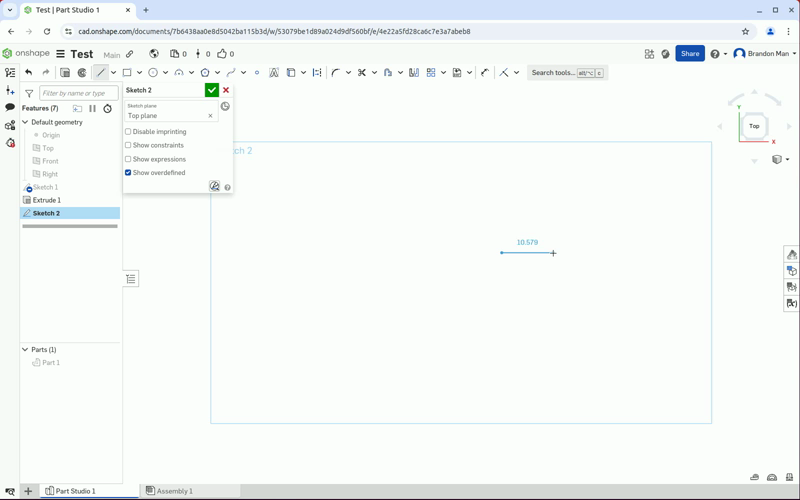
click(553, 252)
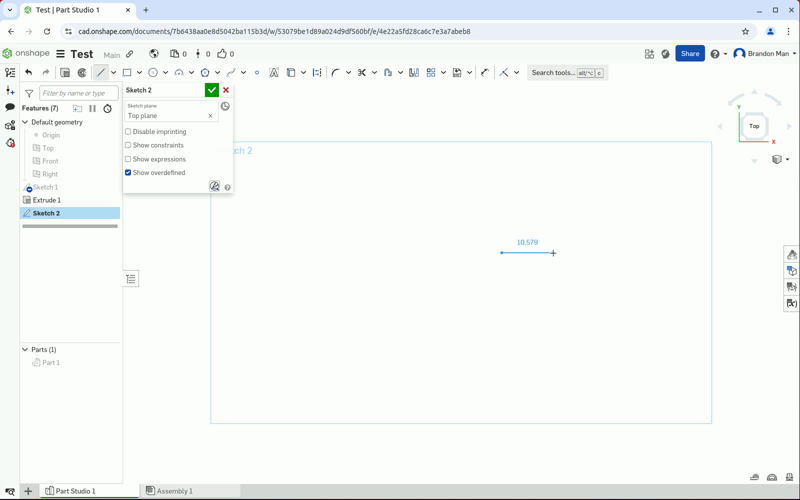
key_up(shift)
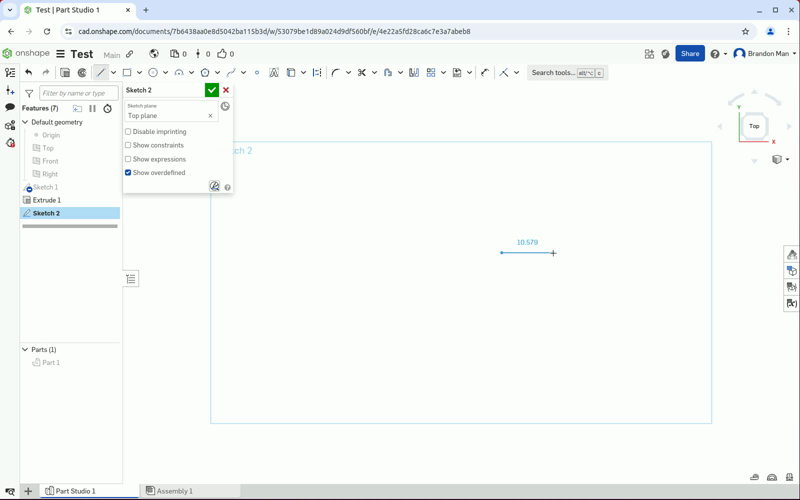
key_down(shift)
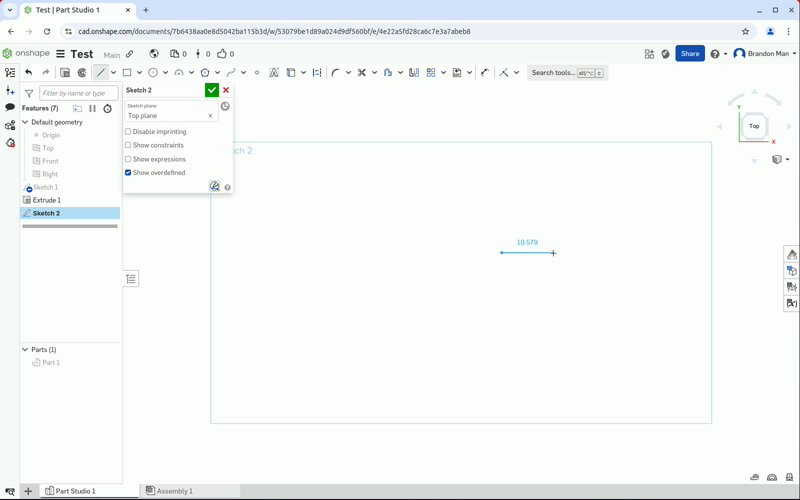
mouse_move(583, 252)
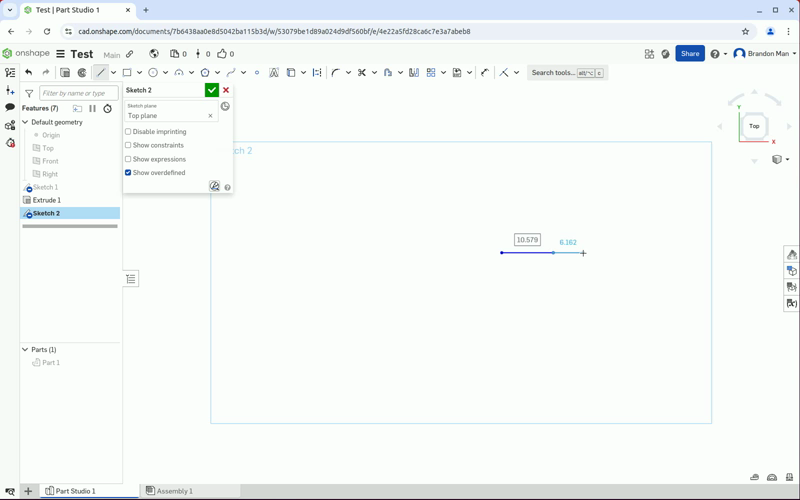
mouse_move(553, 283)
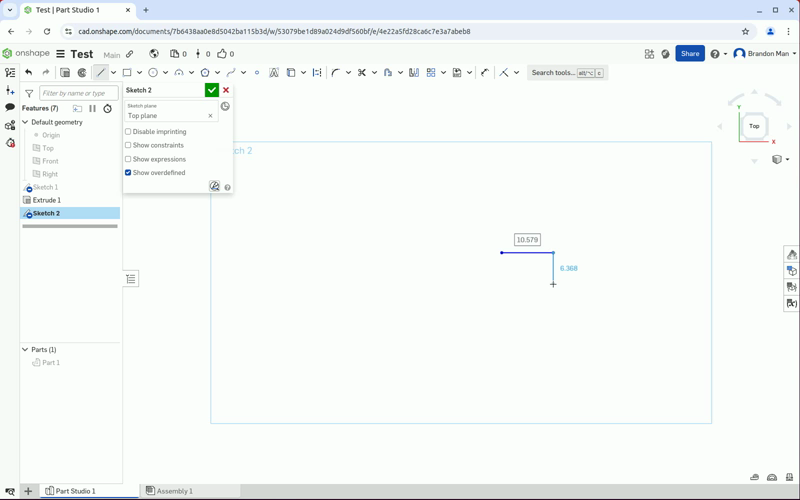
click(553, 283)
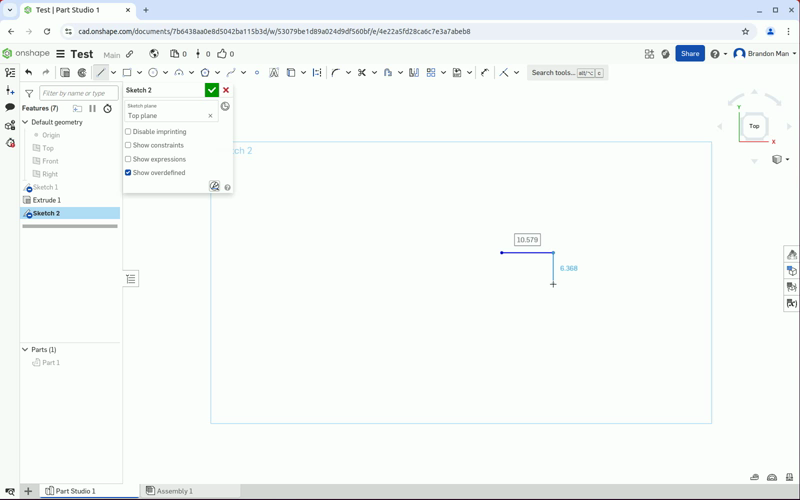
key_up(shift)
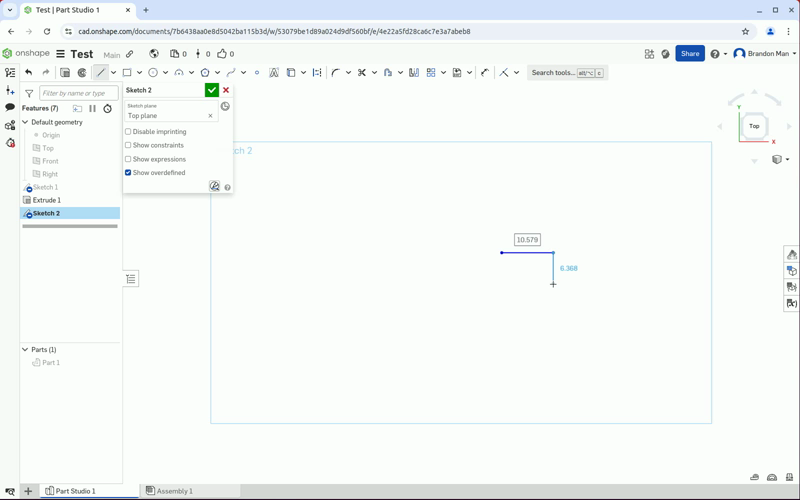
key_down(shift)
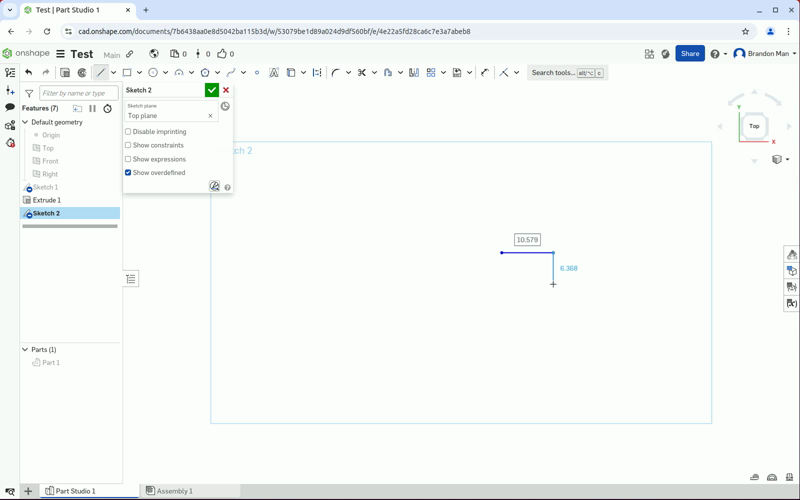
mouse_move(583, 283)
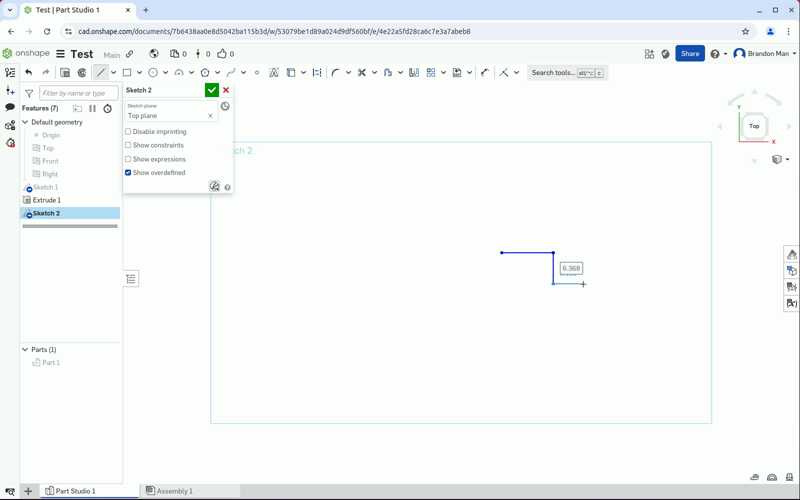
mouse_move(573, 283)
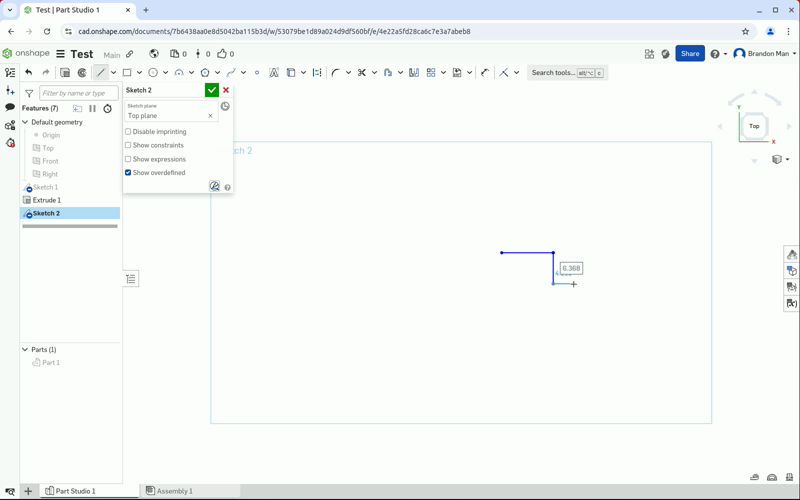
click(573, 283)
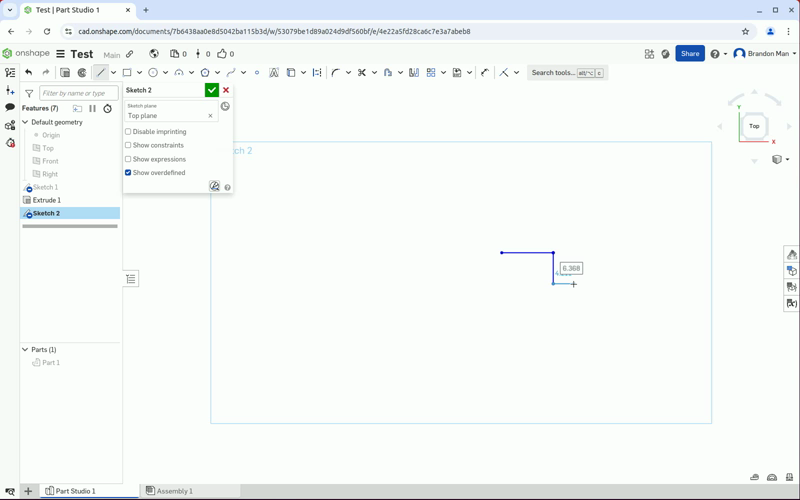
key_up(shift)
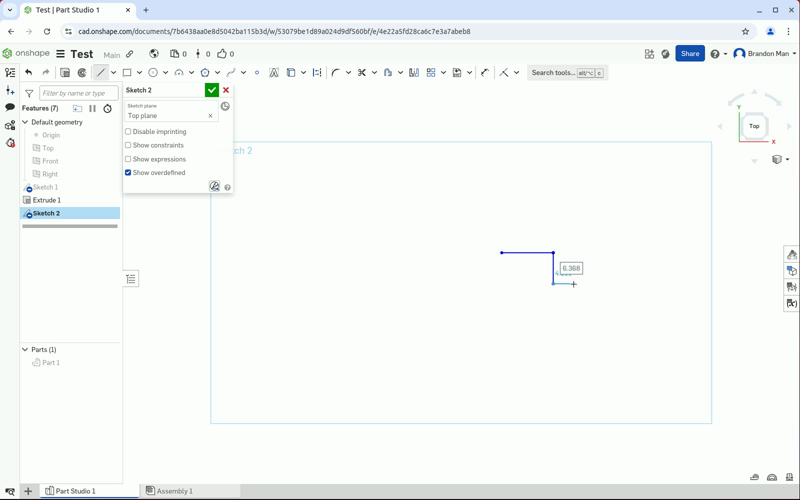
key_down(shift)
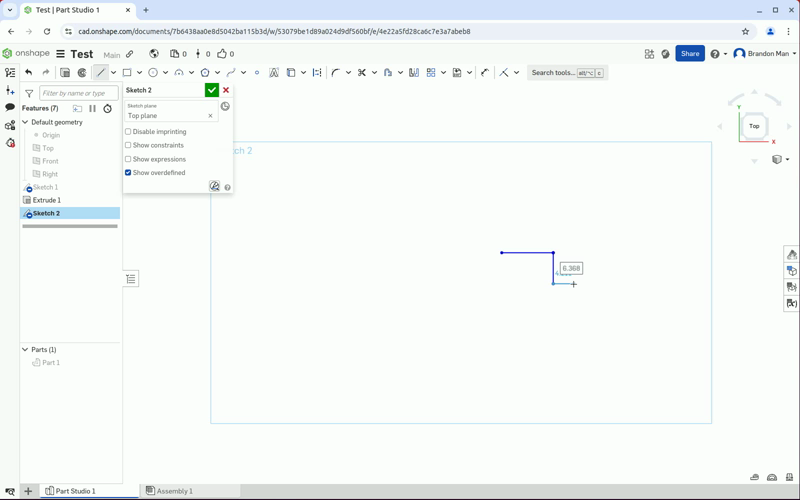
mouse_move(589, 283)
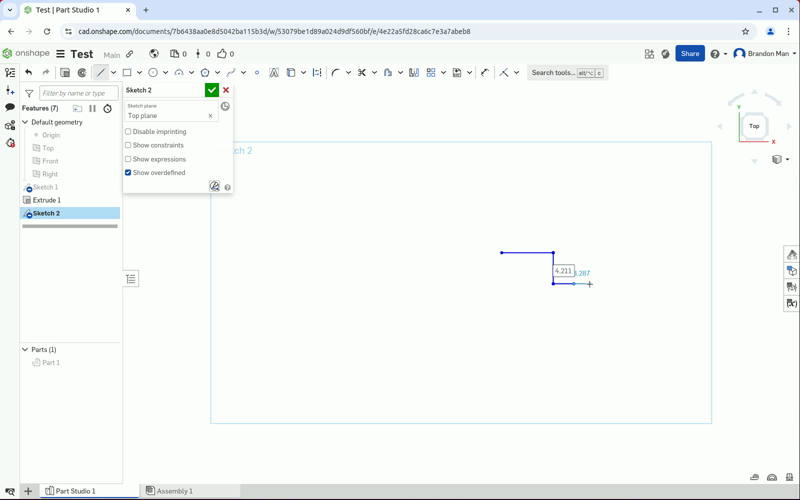
mouse_move(573, 231)
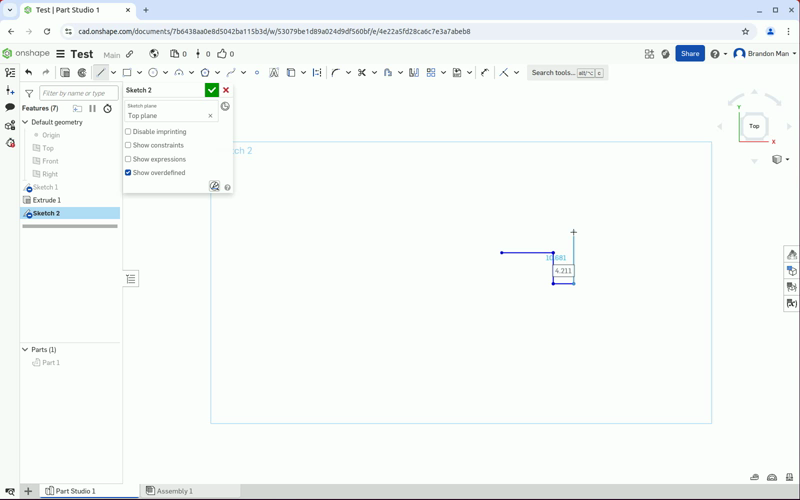
click(573, 231)
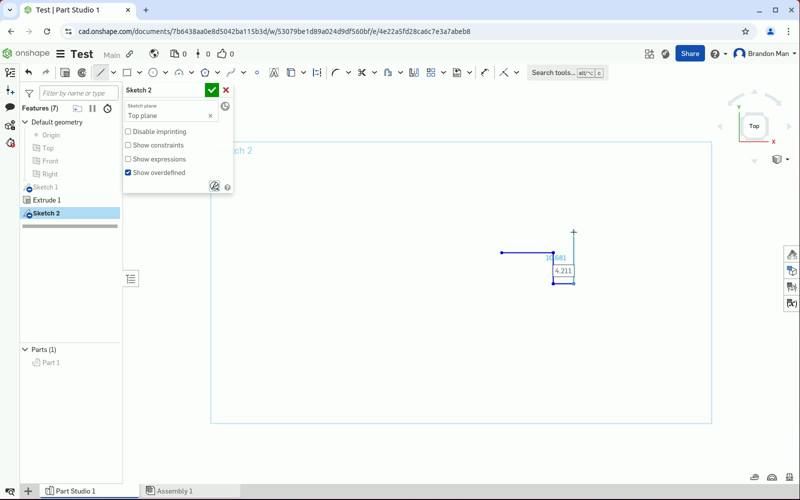
key_up(shift)
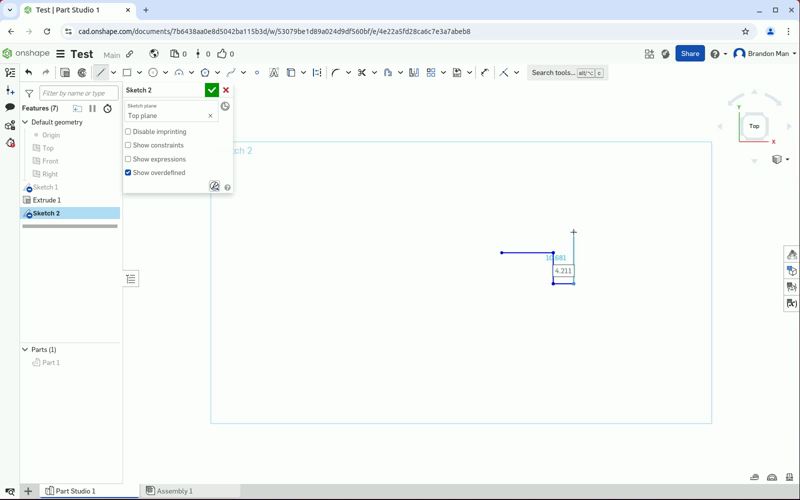
key_down(shift)
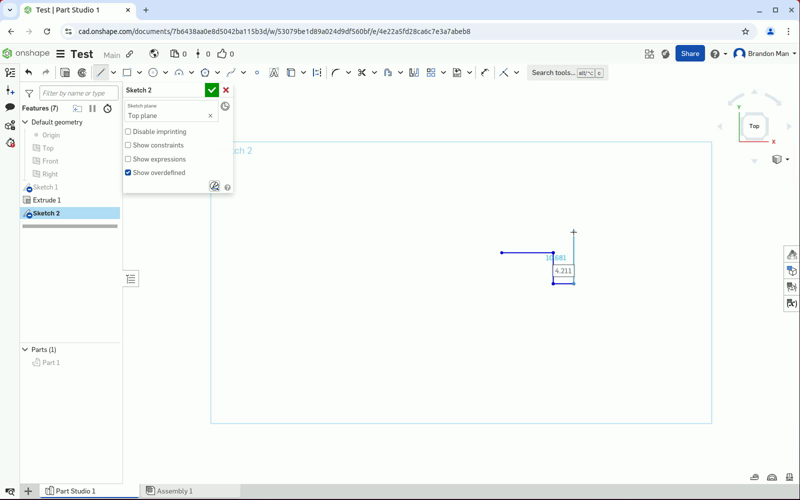
mouse_move(501, 231)
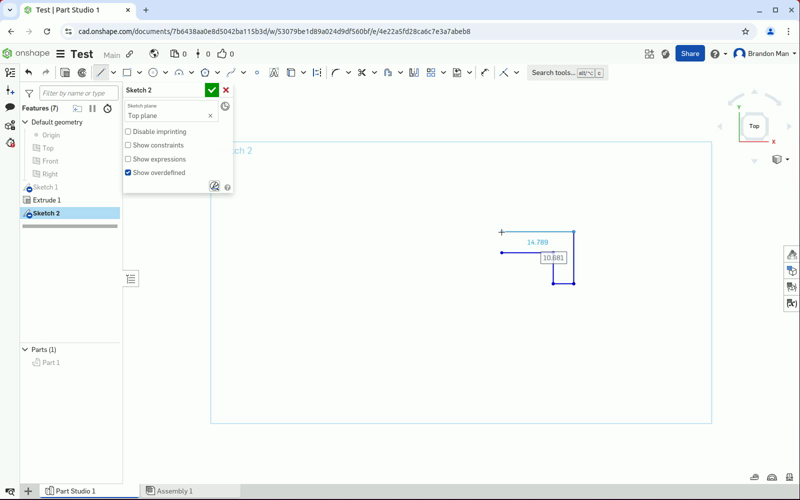
click(501, 231)
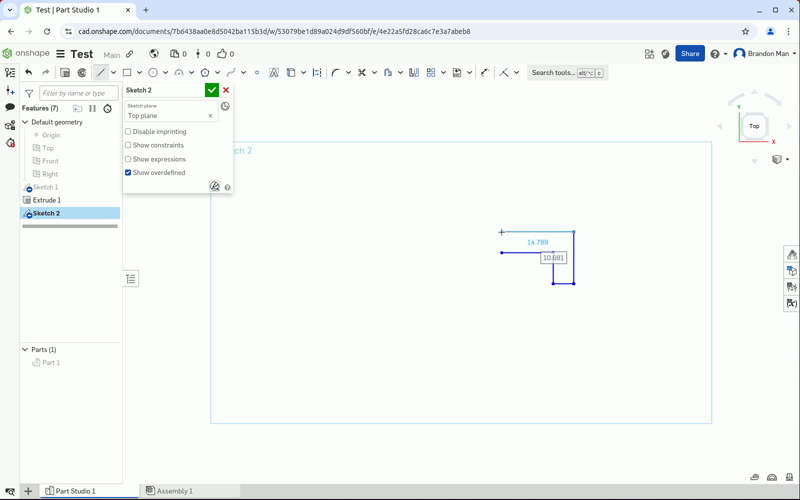
key_up(shift)
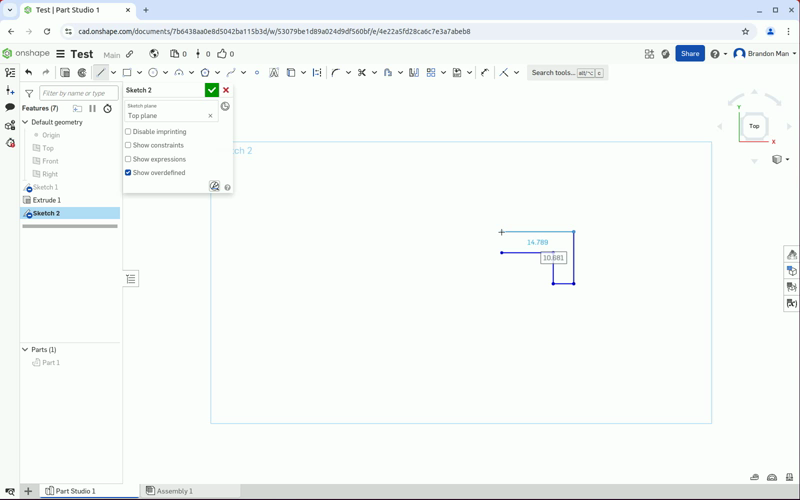
mouse_move(531, 231)
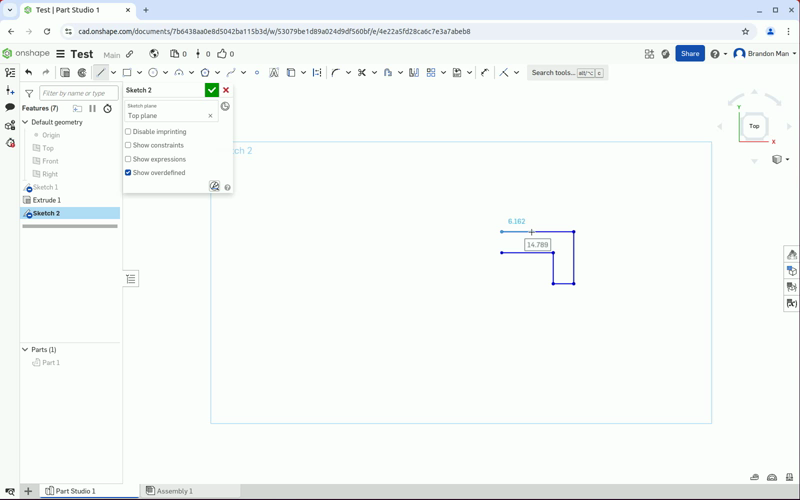
key_down(shift)
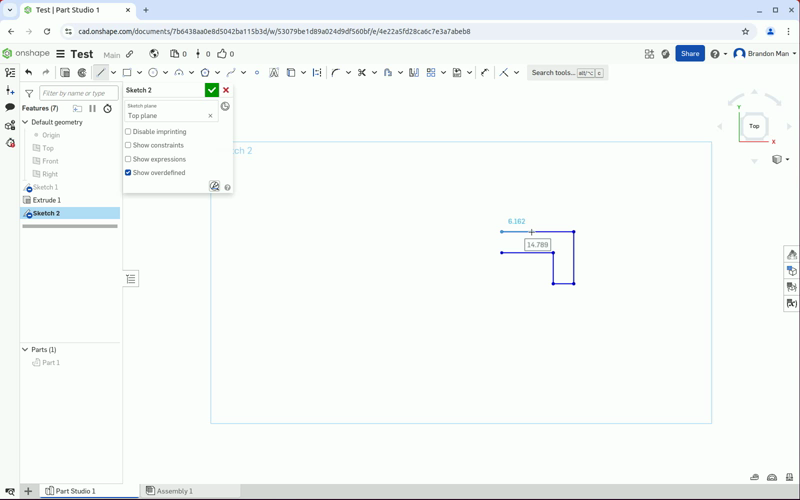
mouse_move(501, 252)
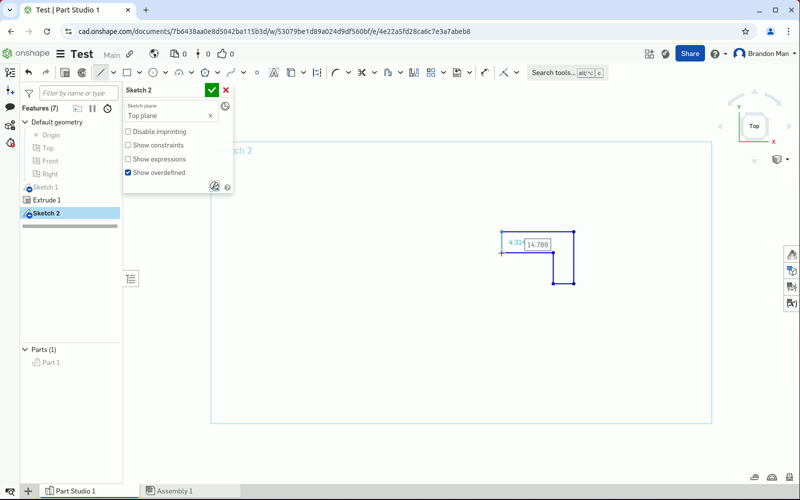
key_up(shift)
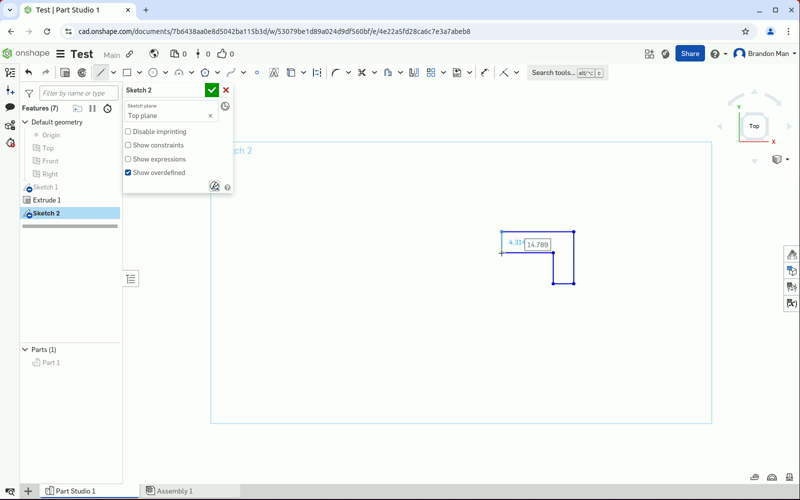
click(501, 252)
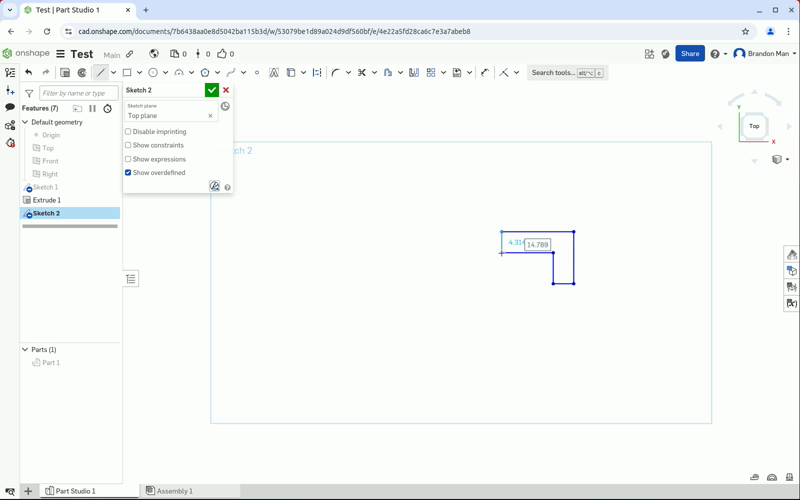
key(esc)
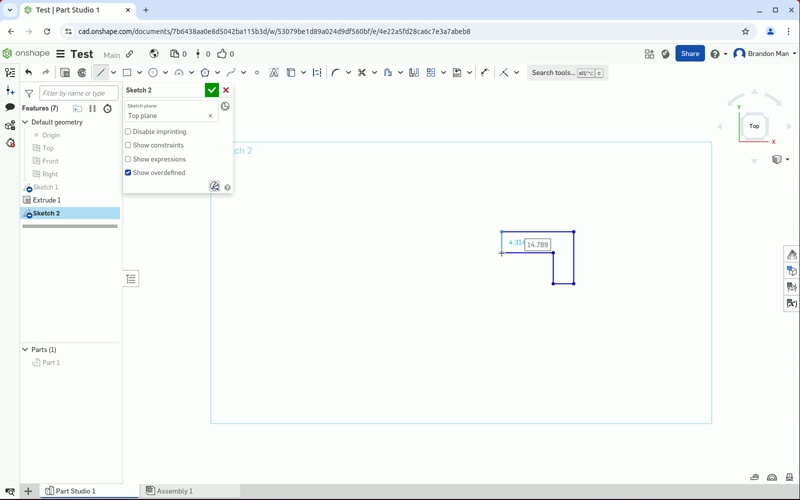
mouse_move(530, 249)
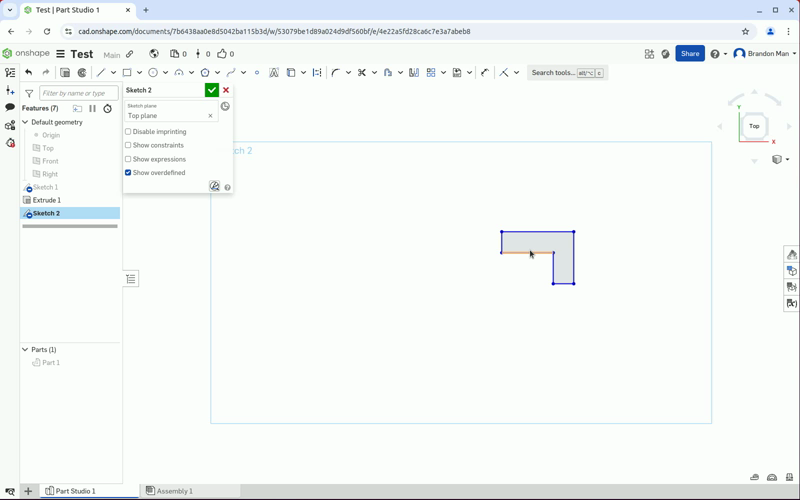
click(530, 249)
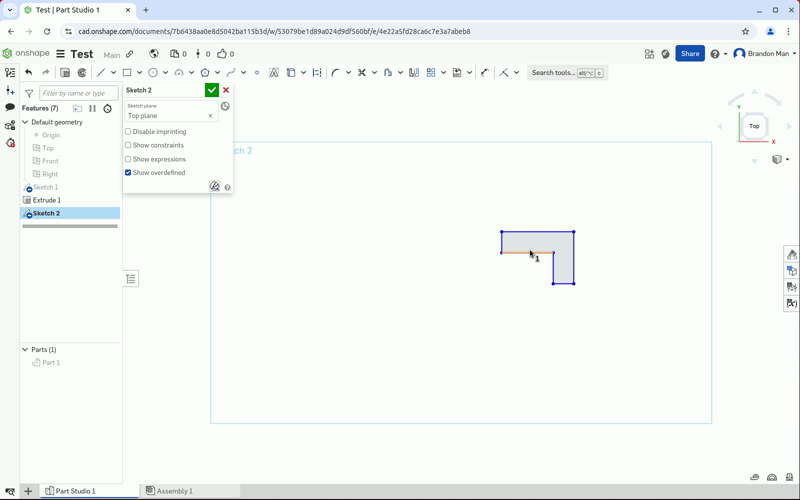
mouse_move(73, 352)
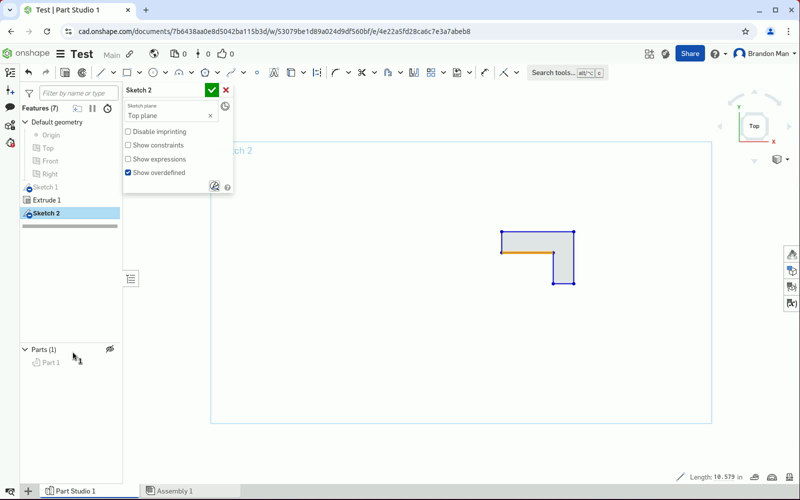
key(shift+y)
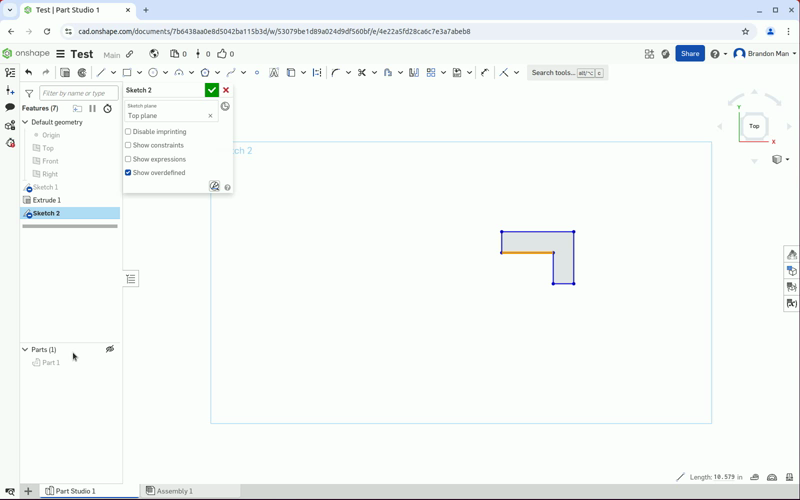
key(shift+e)
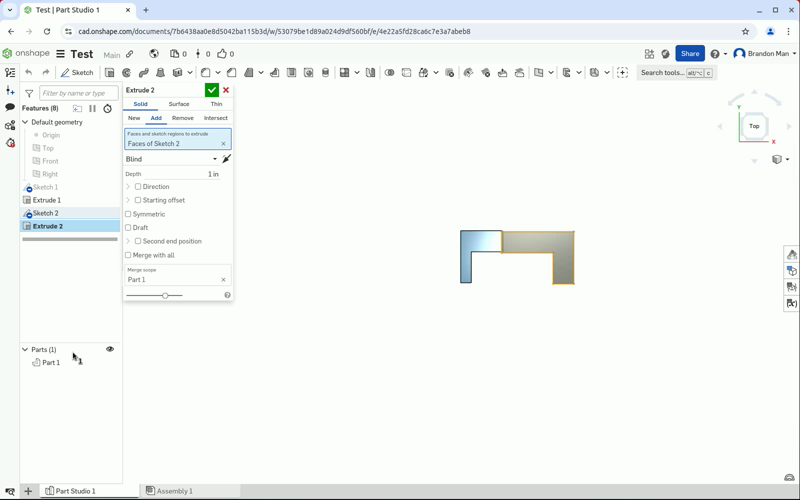
mouse_move(143, 106)
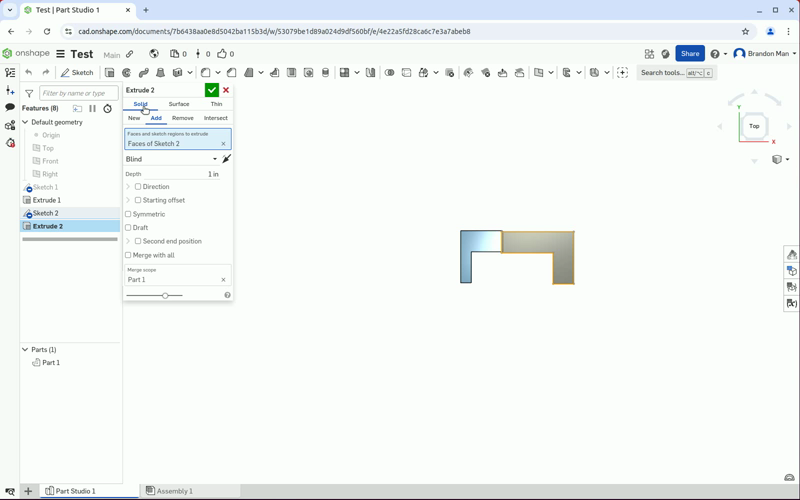
click(143, 106)
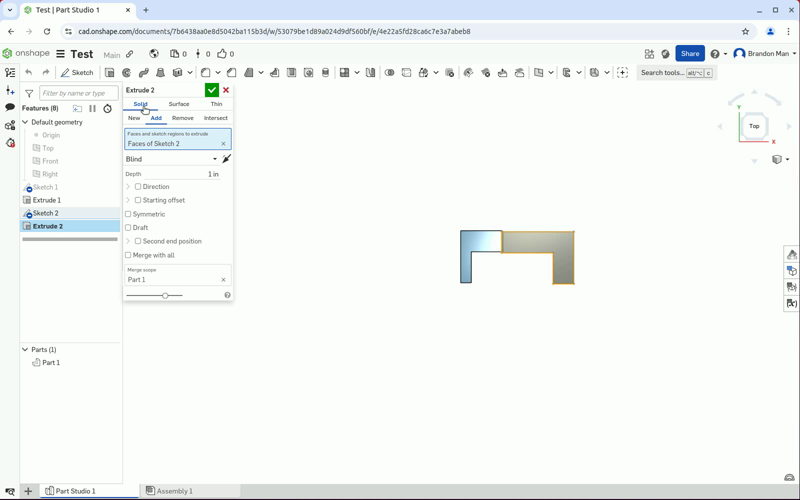
mouse_move(137, 120)
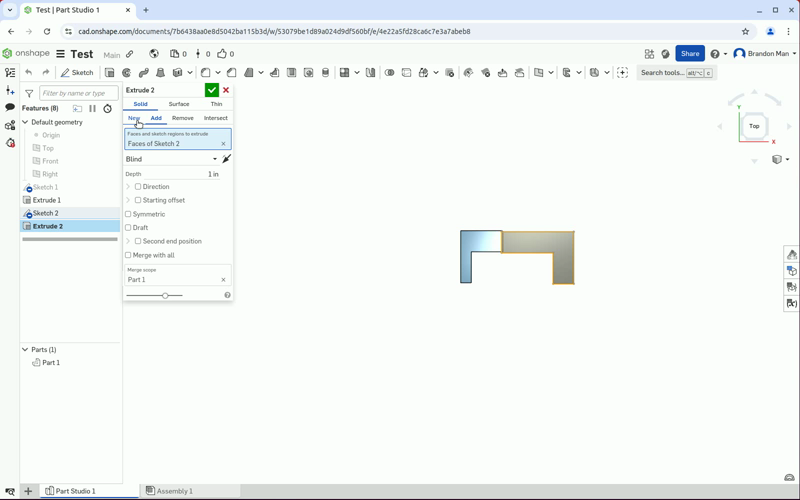
click(137, 120)
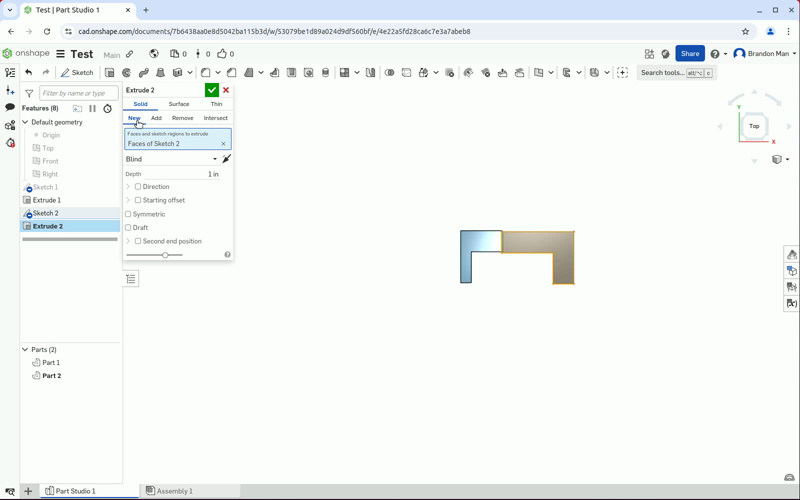
key(tab, 4)
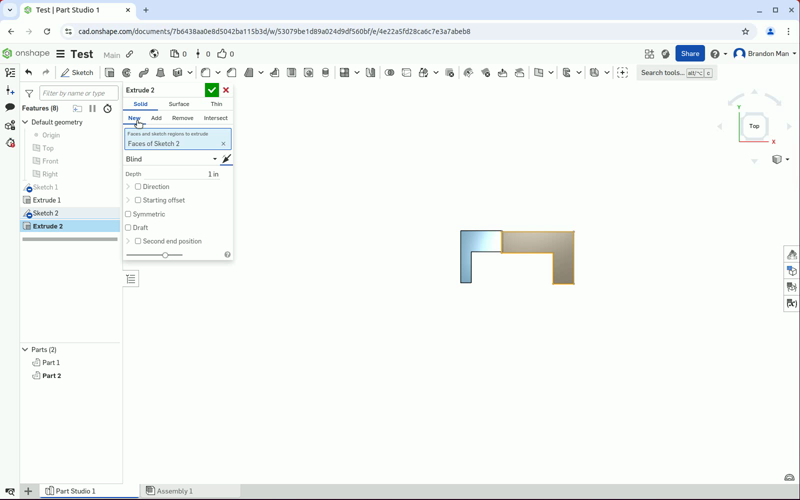
text(12.517)
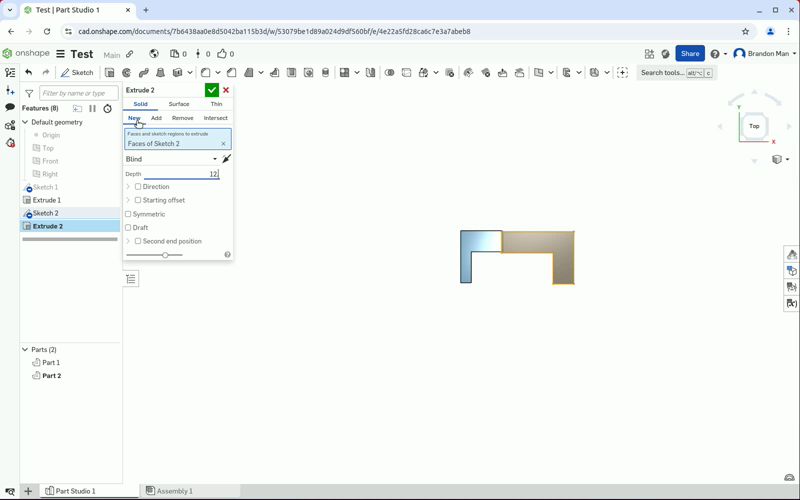
key(enter)
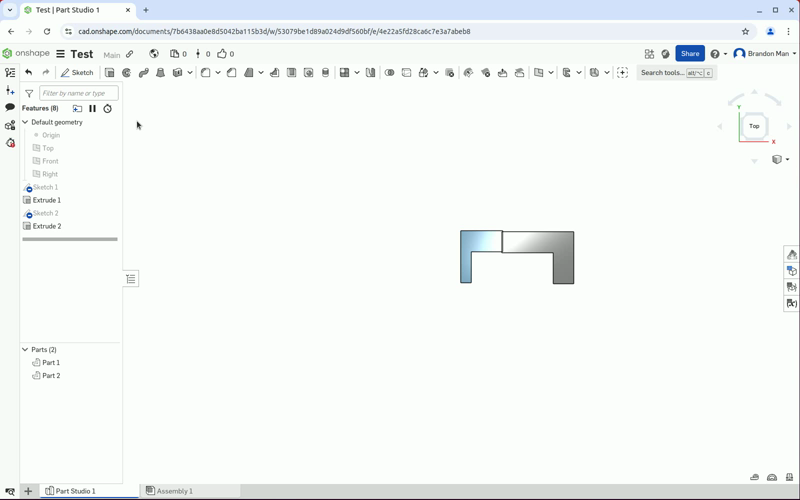
key(shift+h)
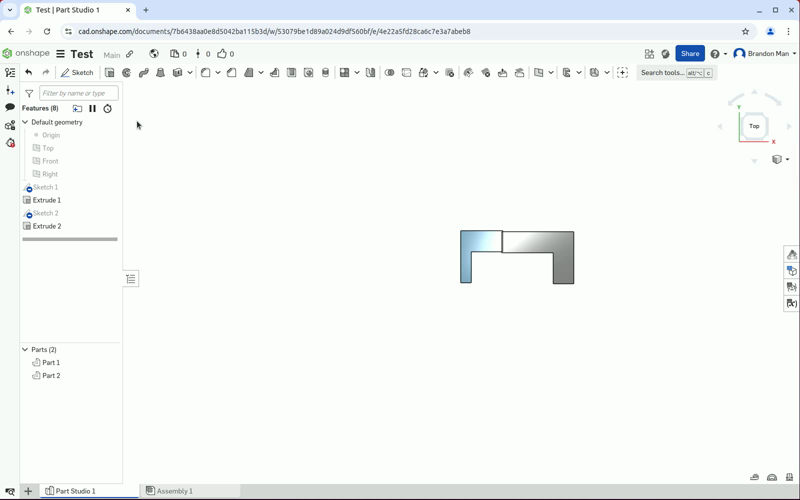
key(shift+h)
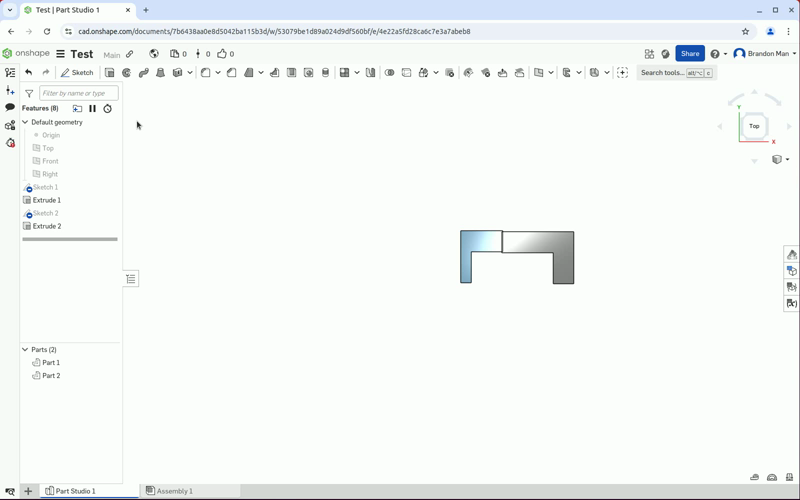
key(shift+7)
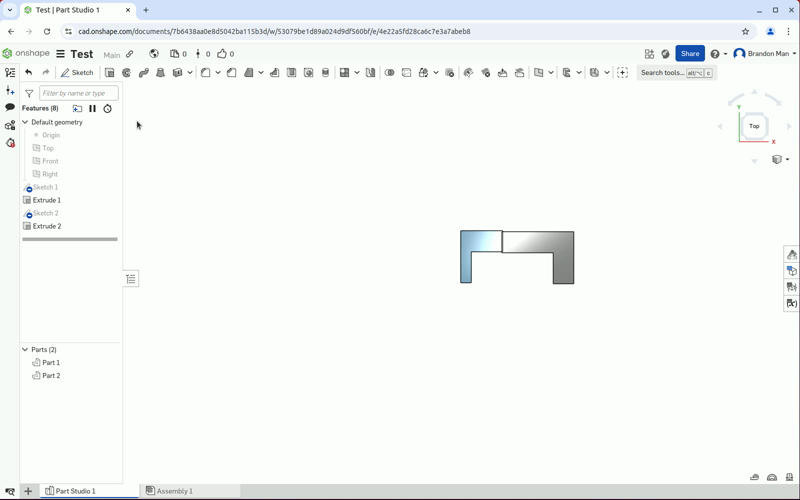
key(up, 3)
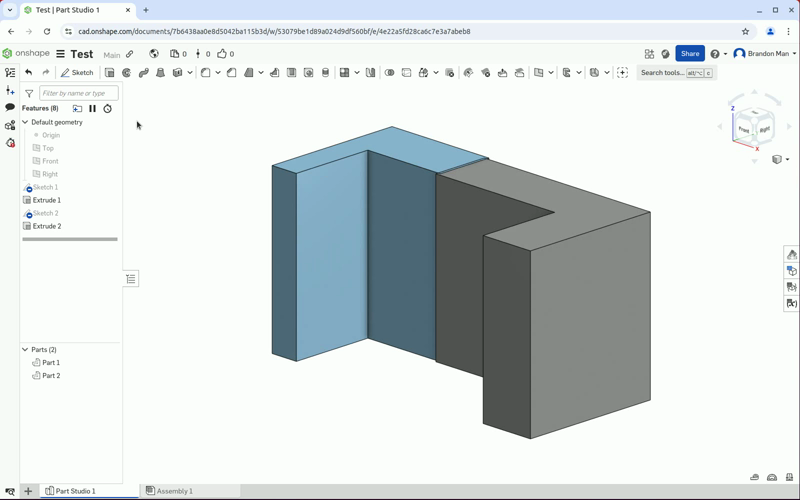
key(left, 3)
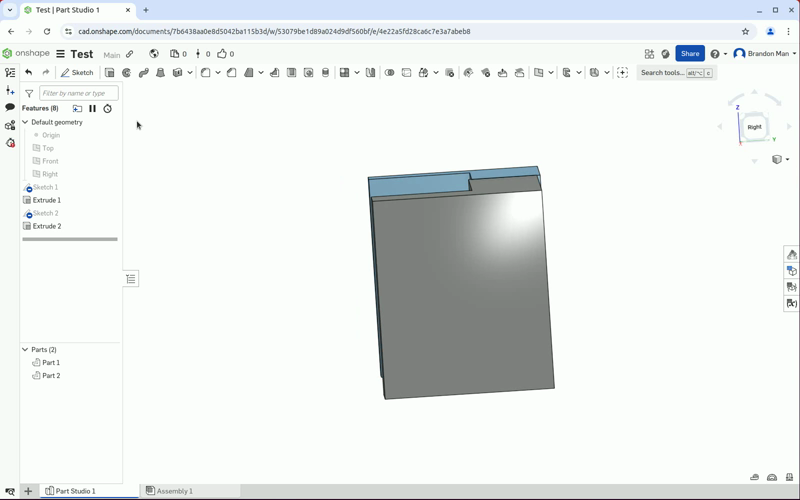
key(right, 3)
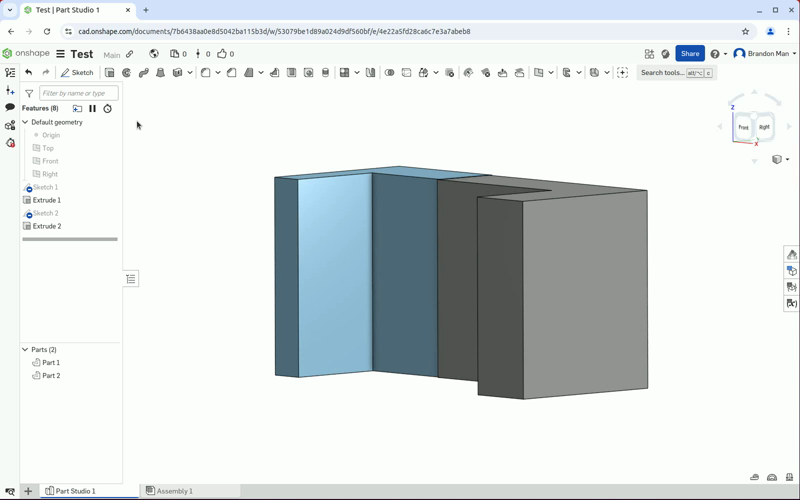
key(down, 3)
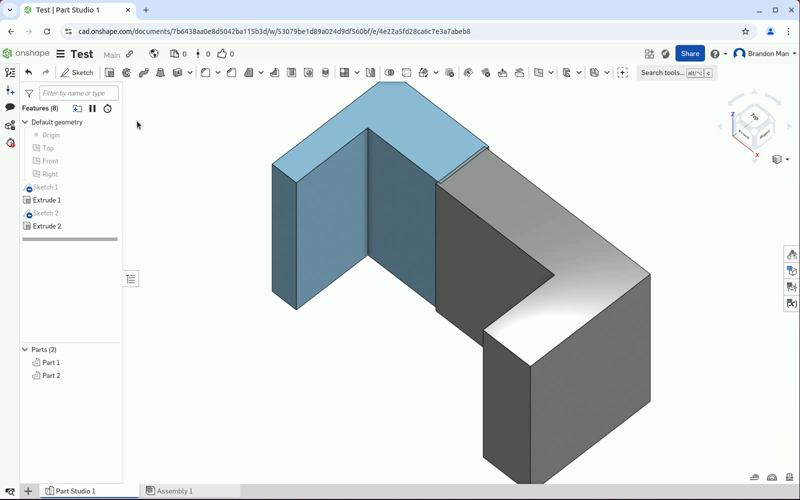
mouse_move(73, 189)
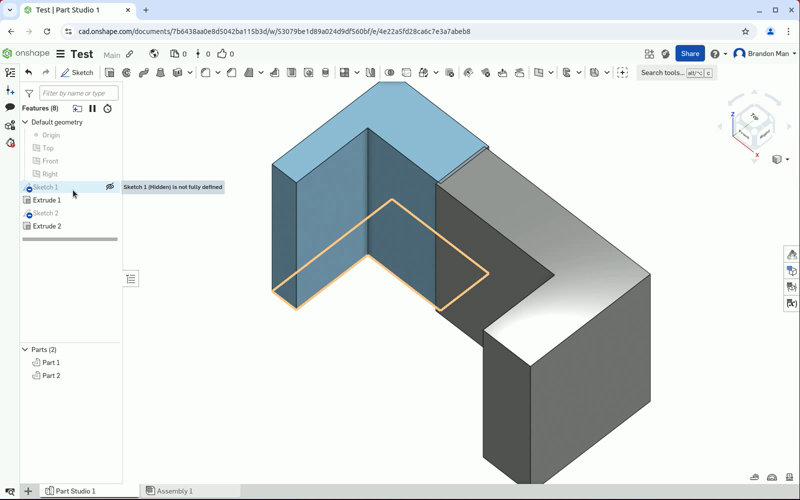
click(73, 189)